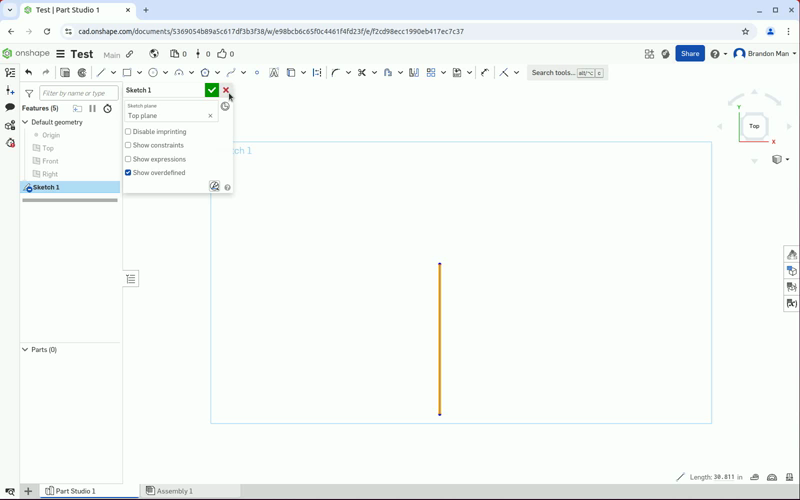
key(shift+h)
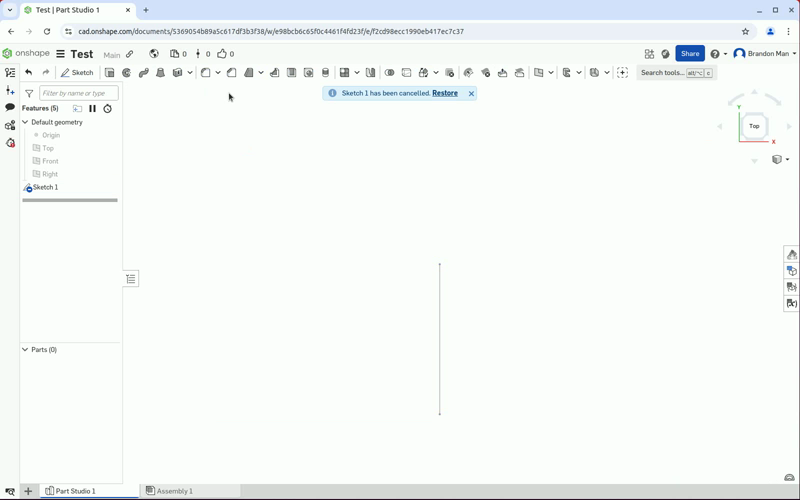
key(shift+s)
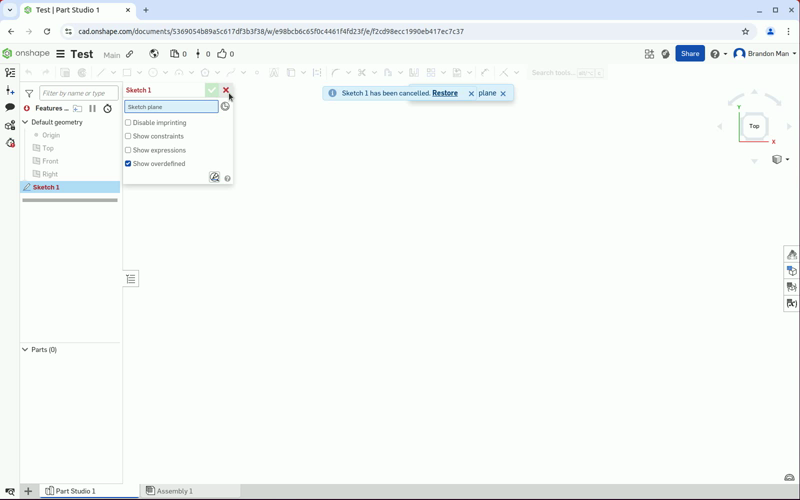
mouse_move(73, 150)
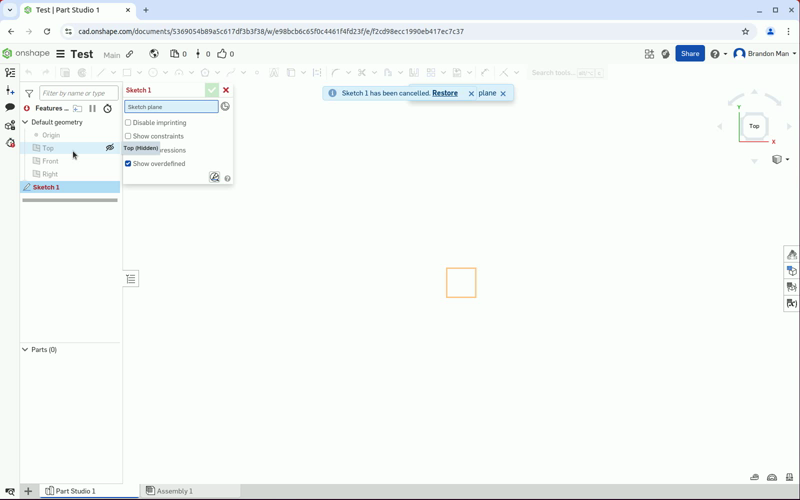
click(73, 150)
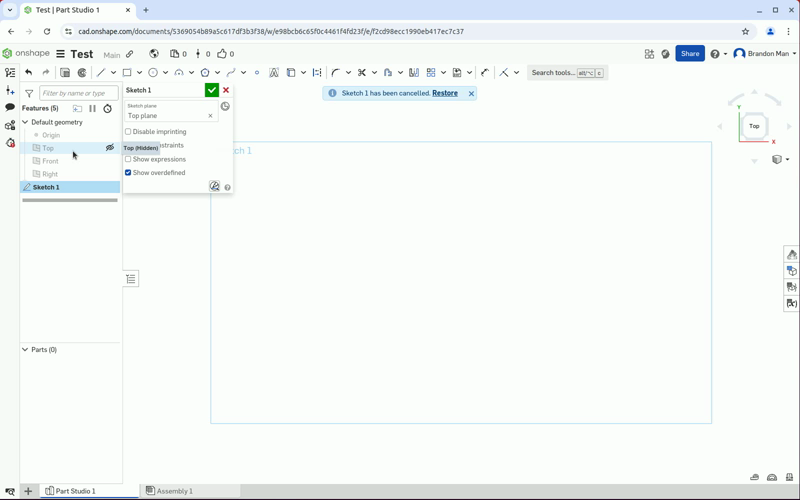
mouse_move(73, 352)
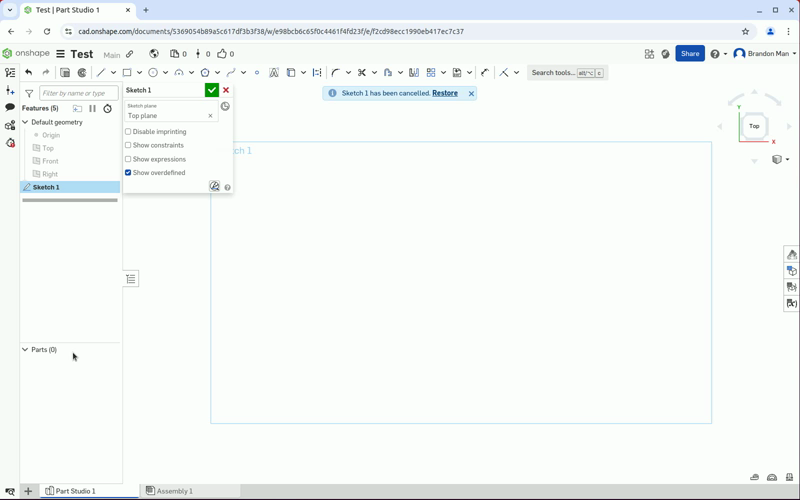
key(y)
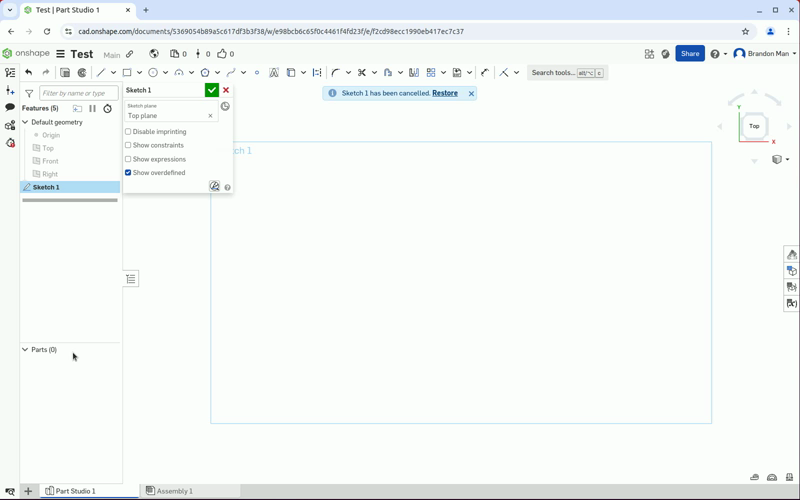
key(c)
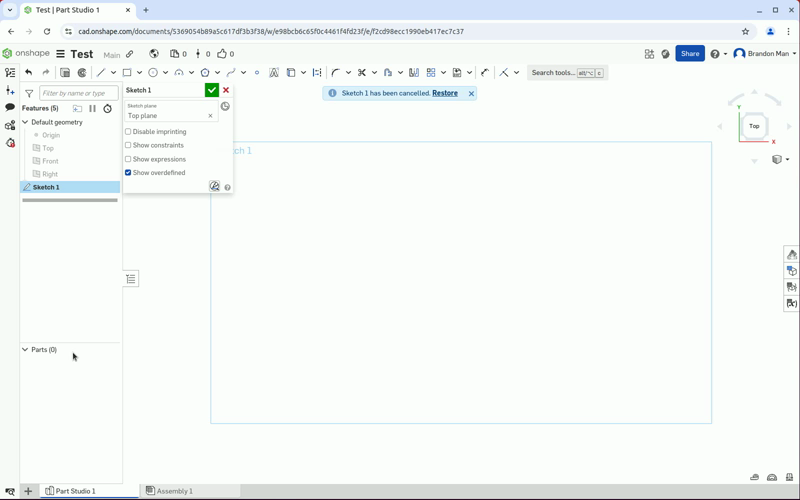
key_down(shift)
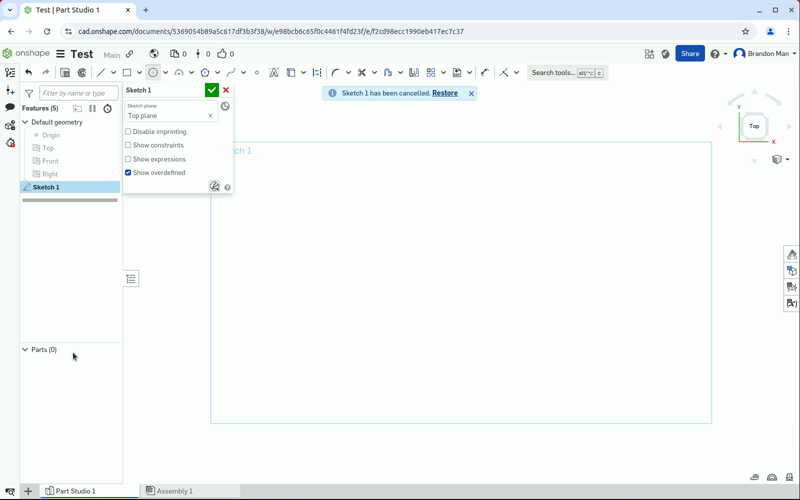
mouse_move(461, 282)
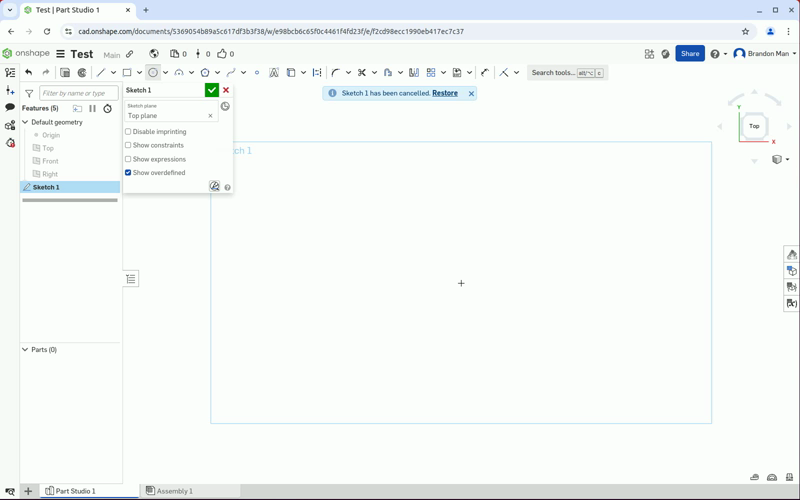
click(461, 282)
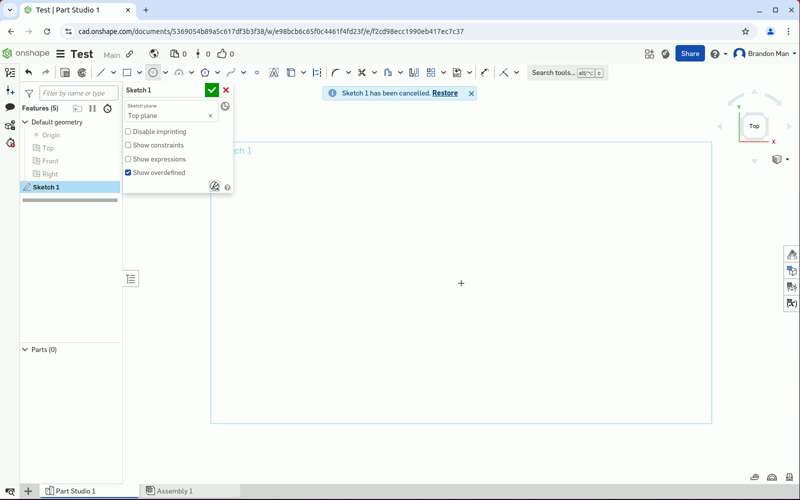
key_up(shift)
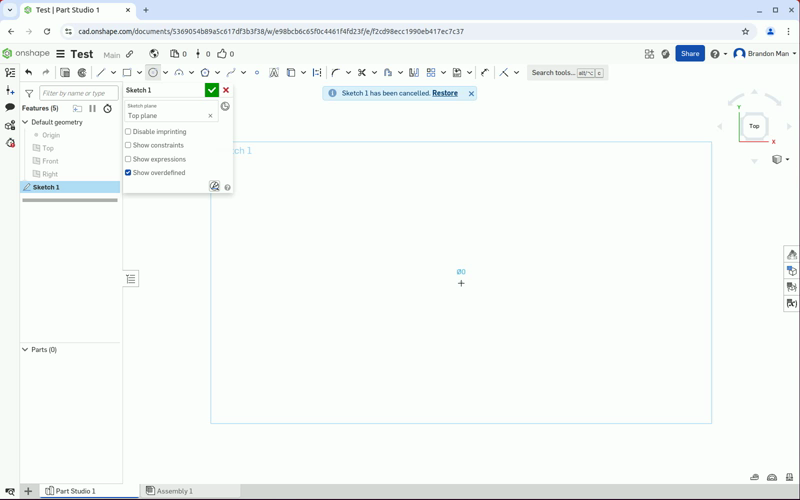
mouse_move(574, 282)
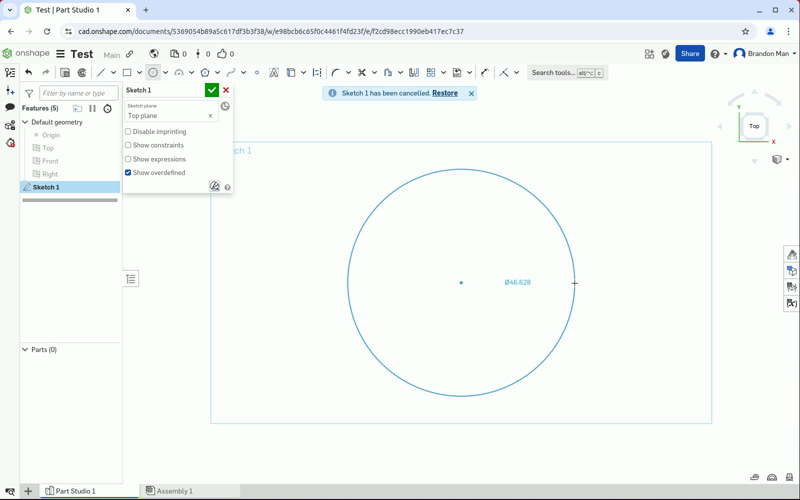
click(574, 282)
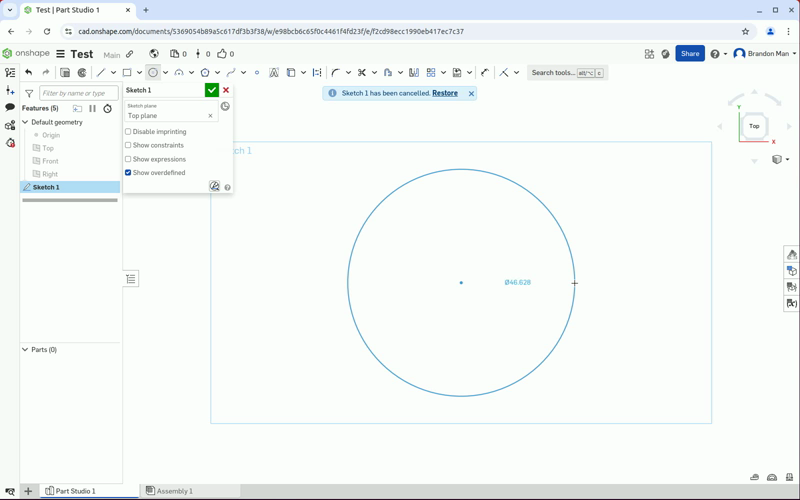
key(esc)
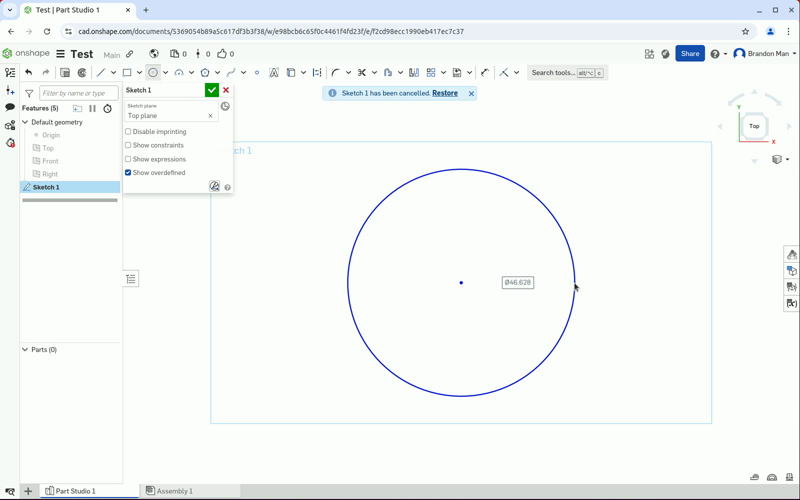
key(l)
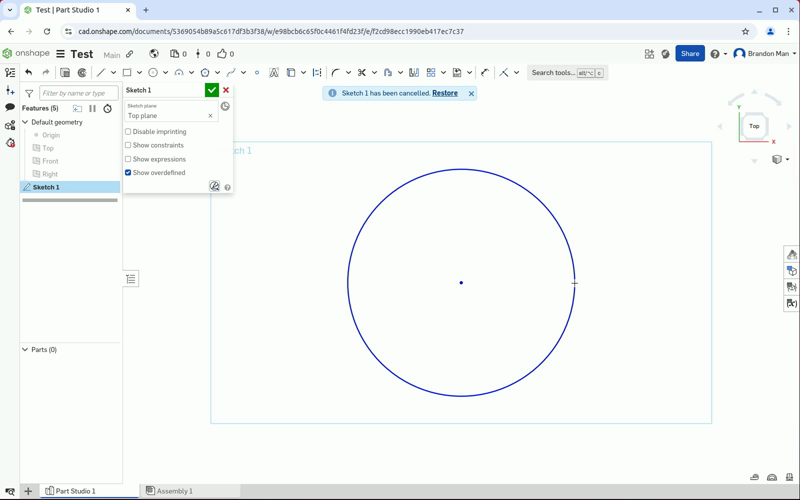
key_down(shift)
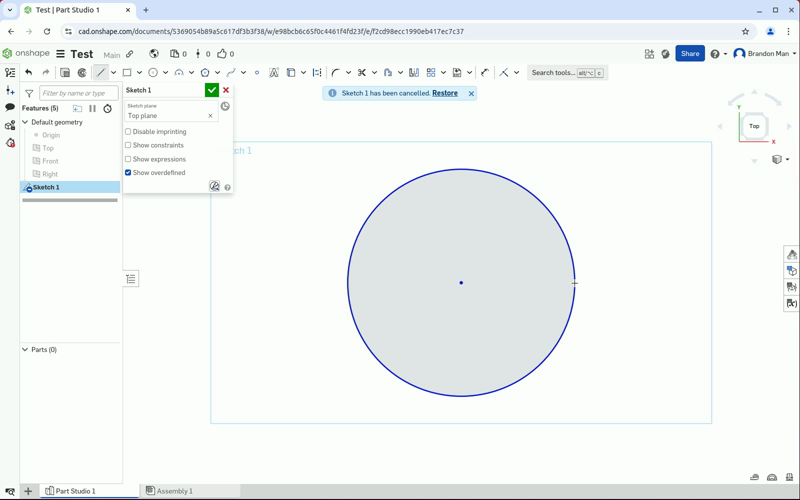
mouse_move(400, 304)
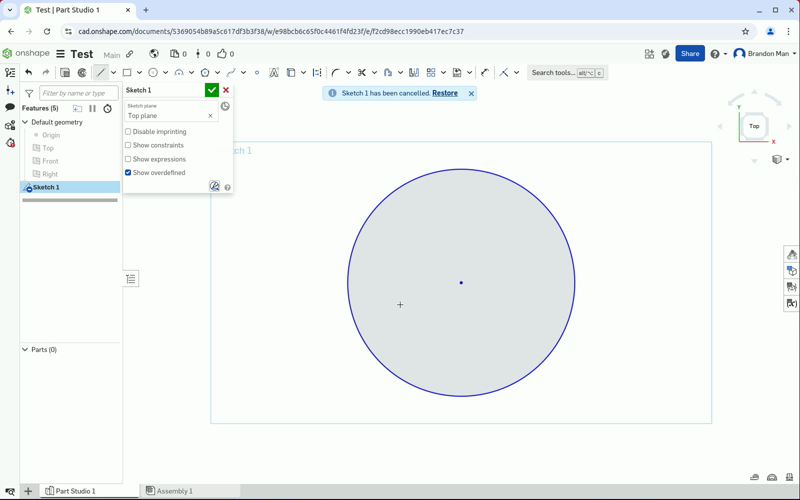
click(400, 304)
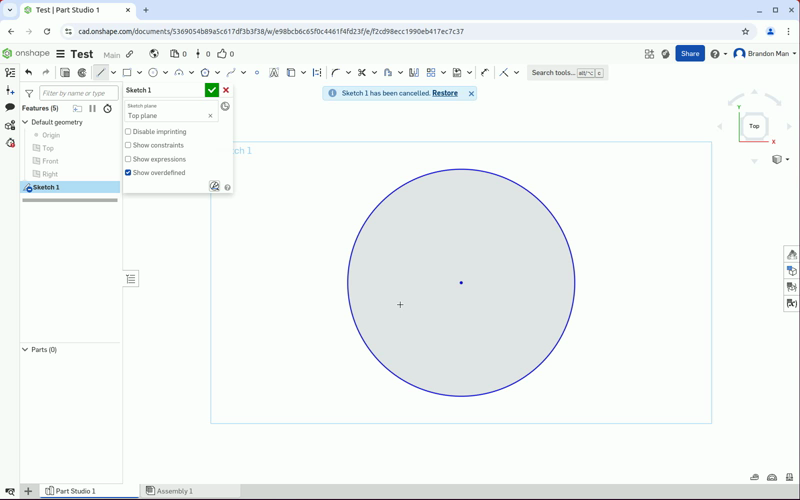
key_up(shift)
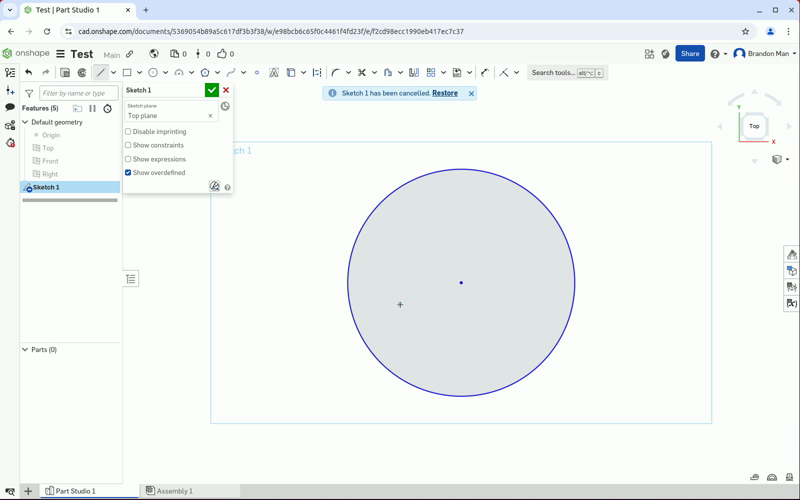
key_down(shift)
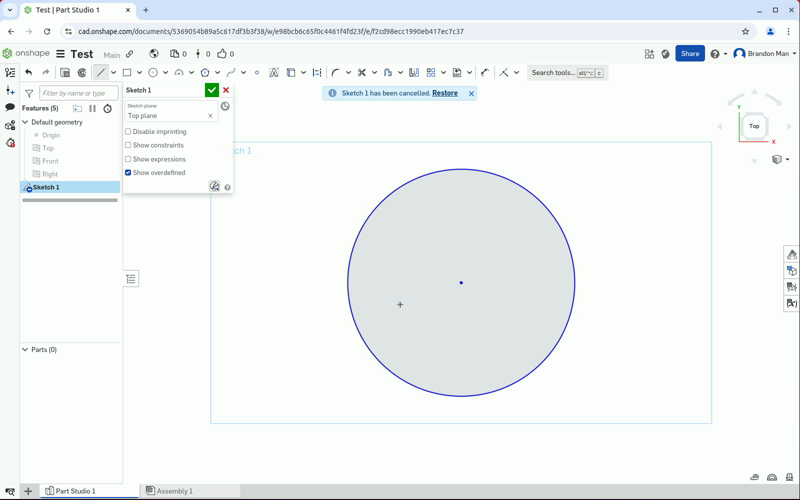
mouse_move(489, 304)
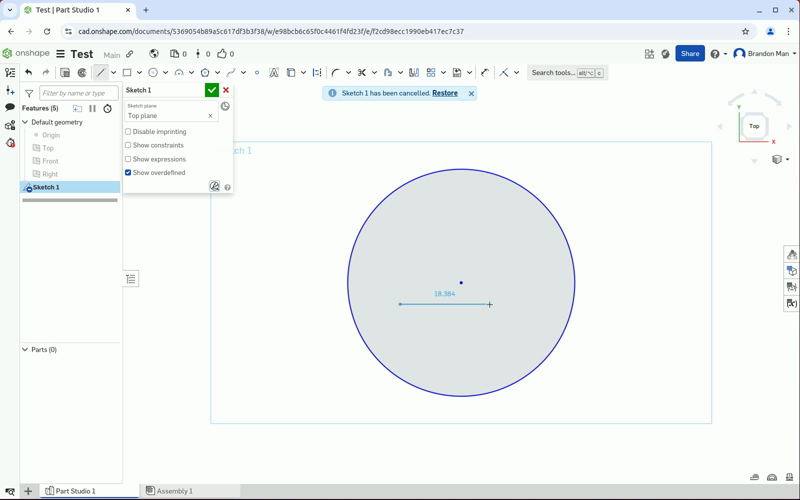
click(489, 304)
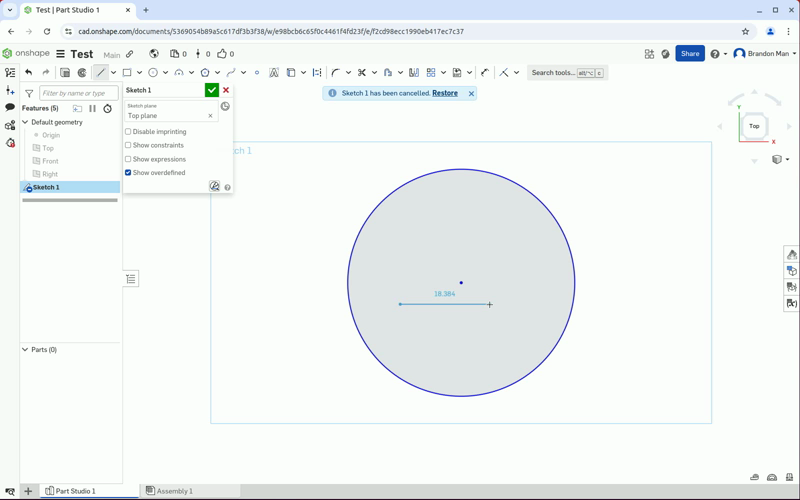
key_up(shift)
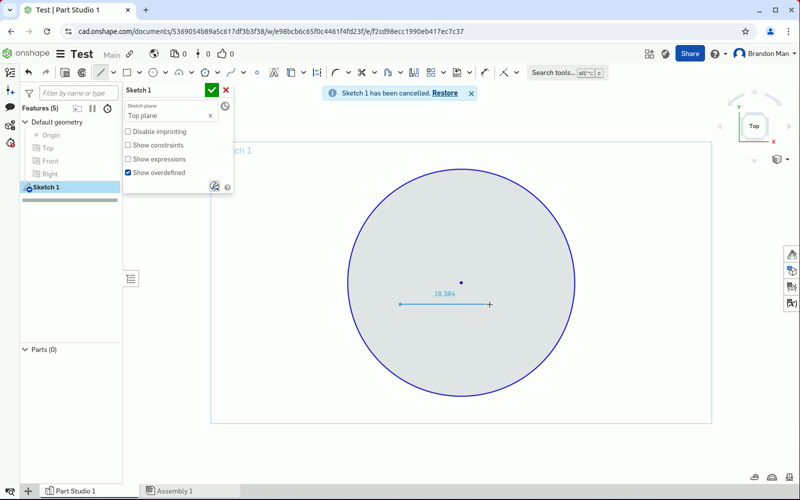
key_down(shift)
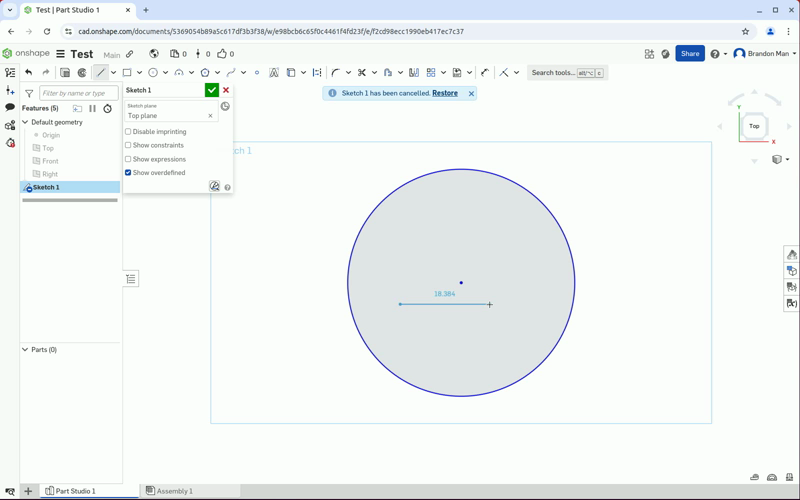
mouse_move(519, 304)
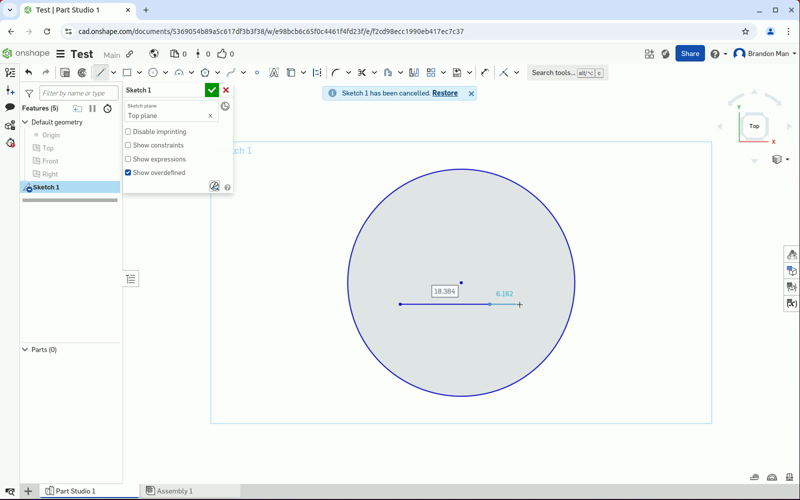
mouse_move(489, 282)
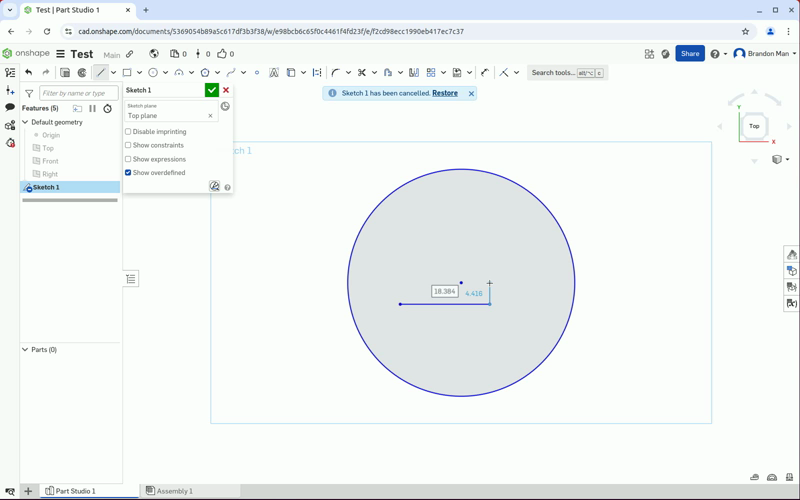
click(489, 282)
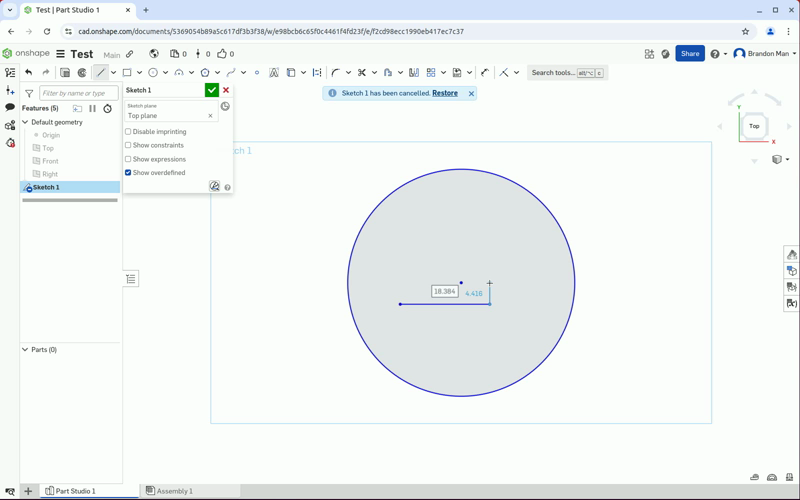
key_up(shift)
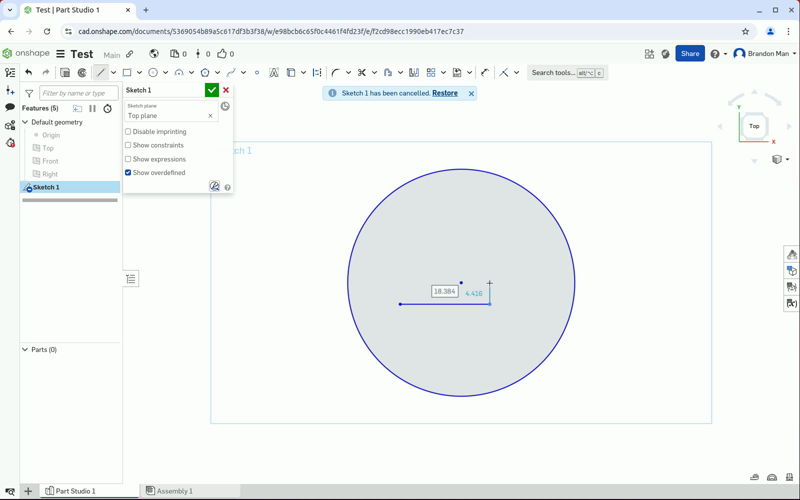
key_down(shift)
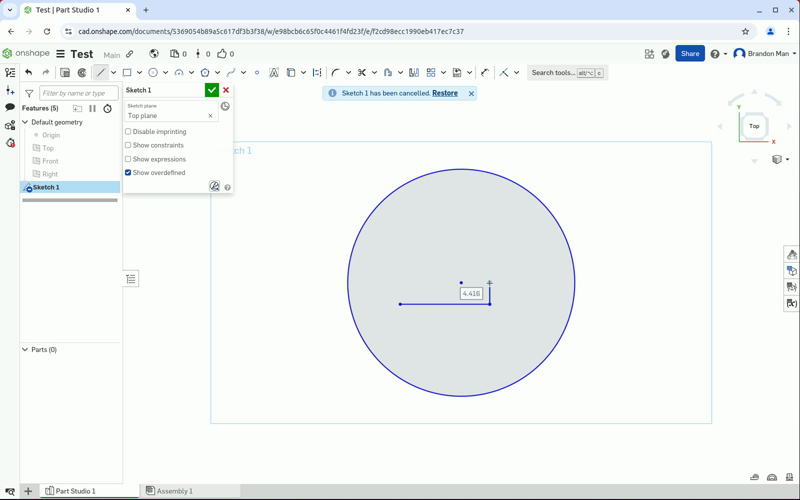
mouse_move(400, 282)
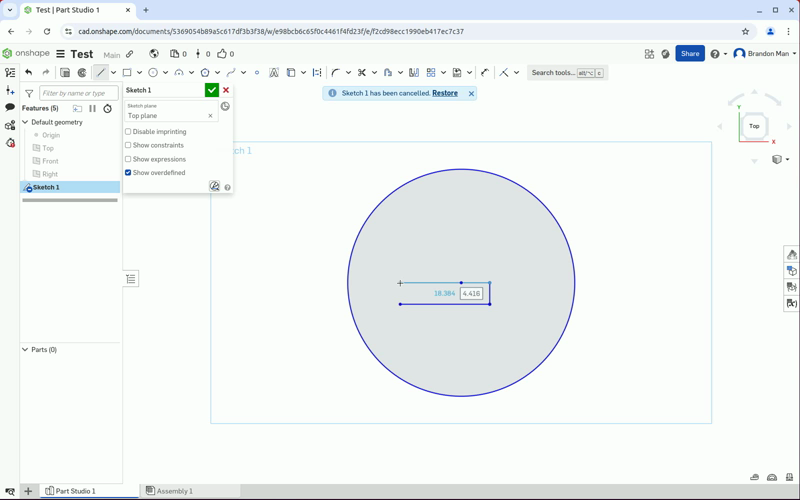
click(400, 282)
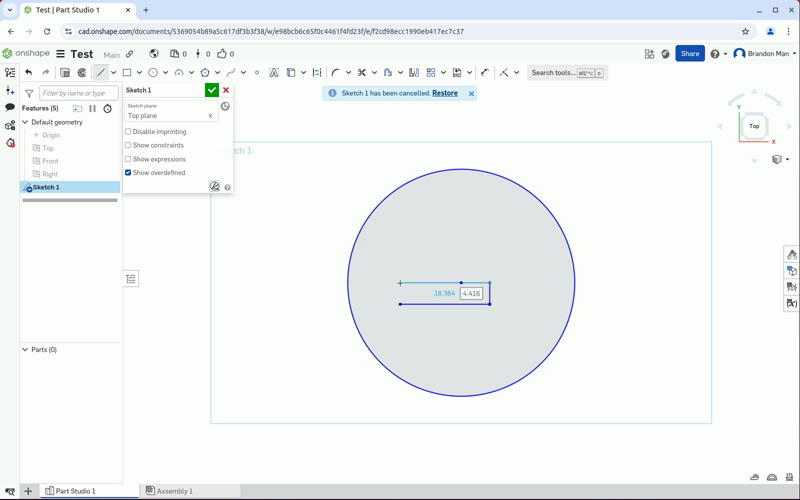
key_up(shift)
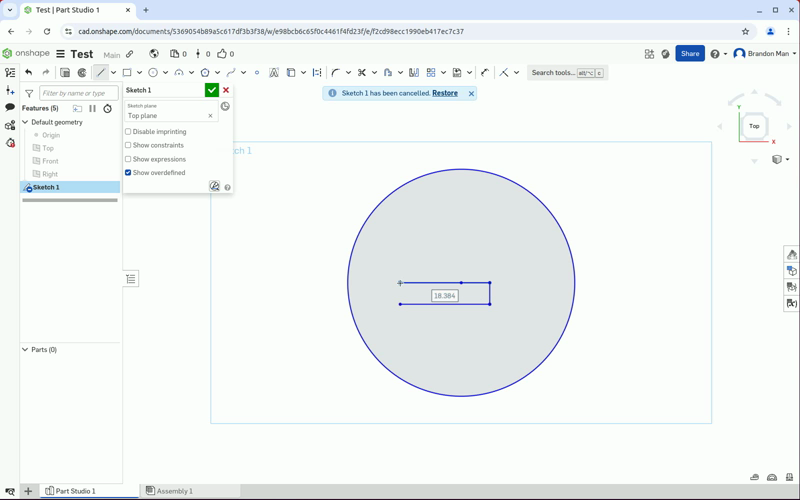
mouse_move(430, 282)
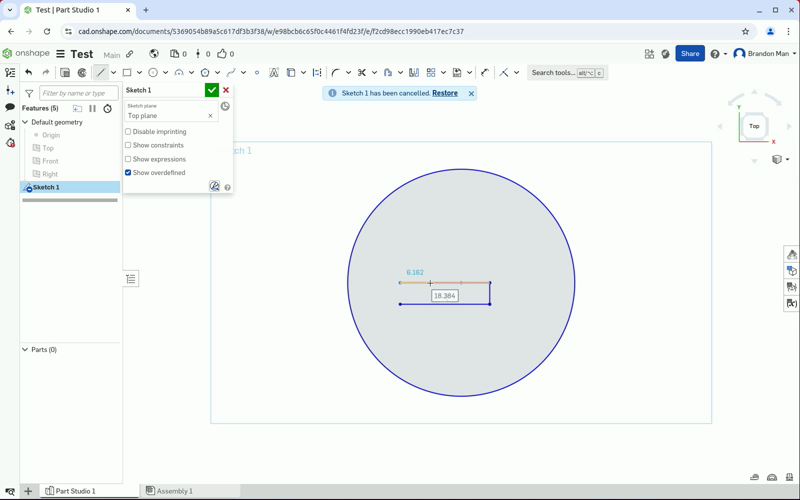
key_down(shift)
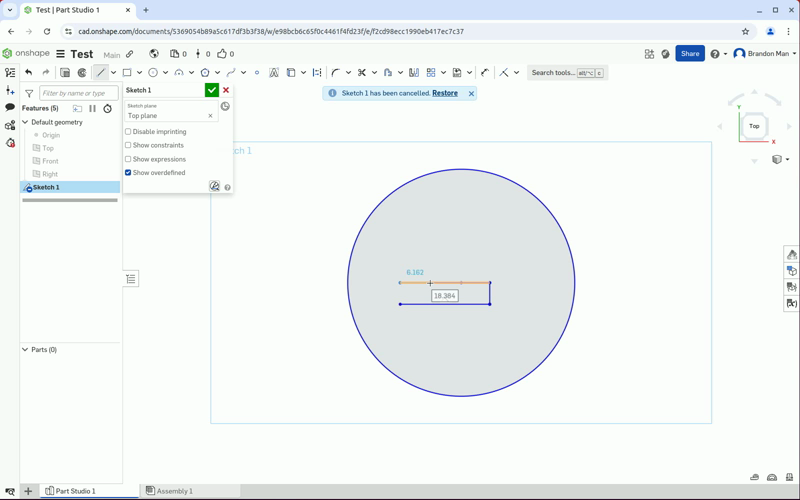
mouse_move(400, 304)
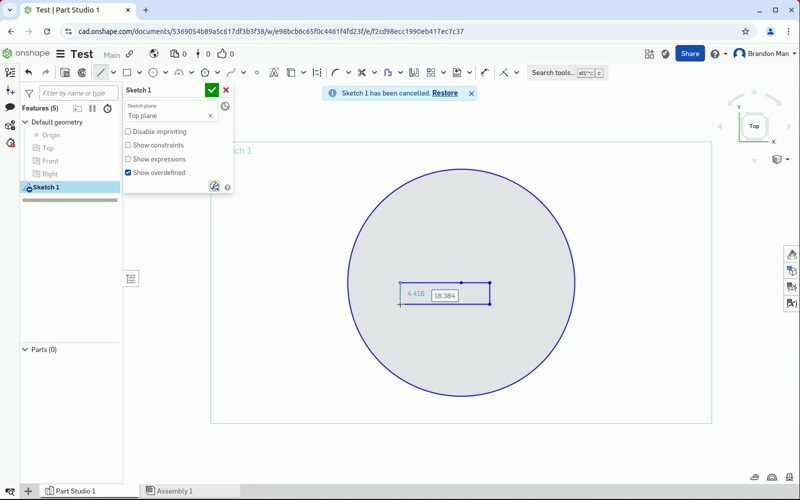
key_up(shift)
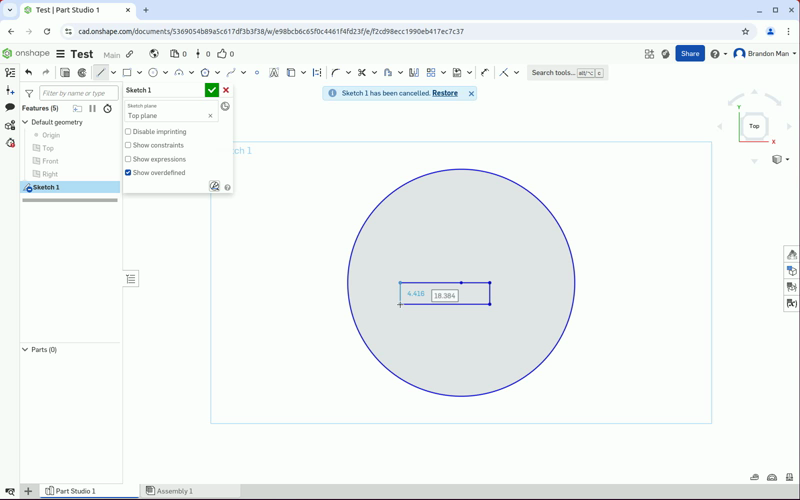
click(400, 304)
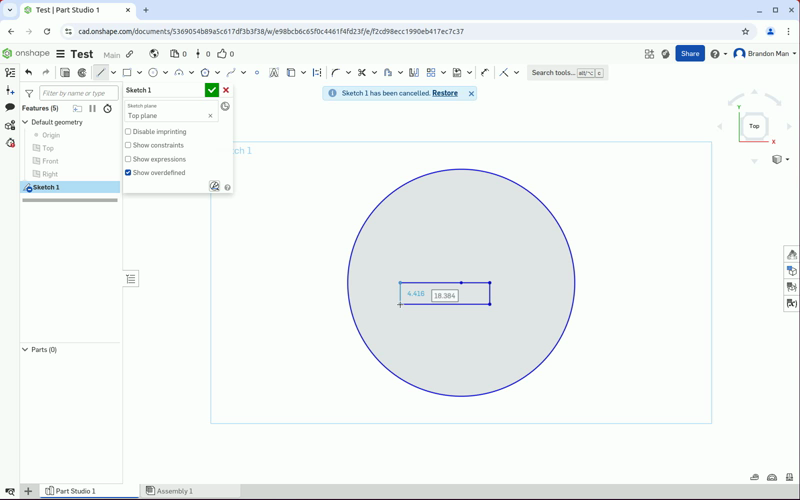
key(esc)
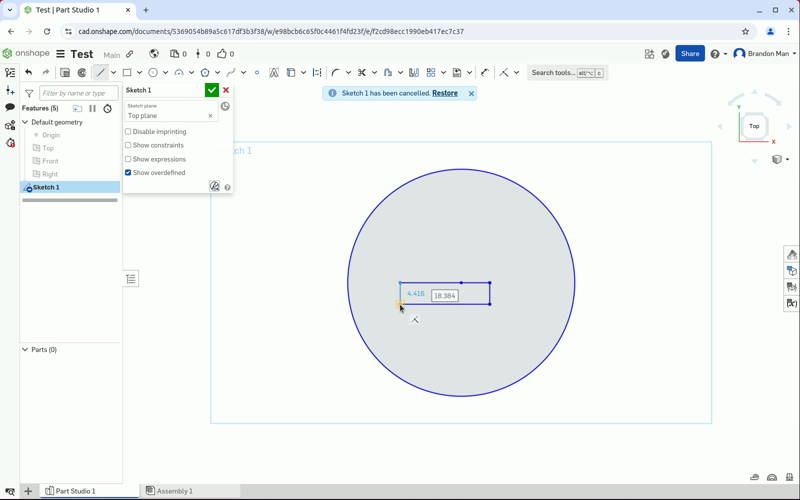
key(c)
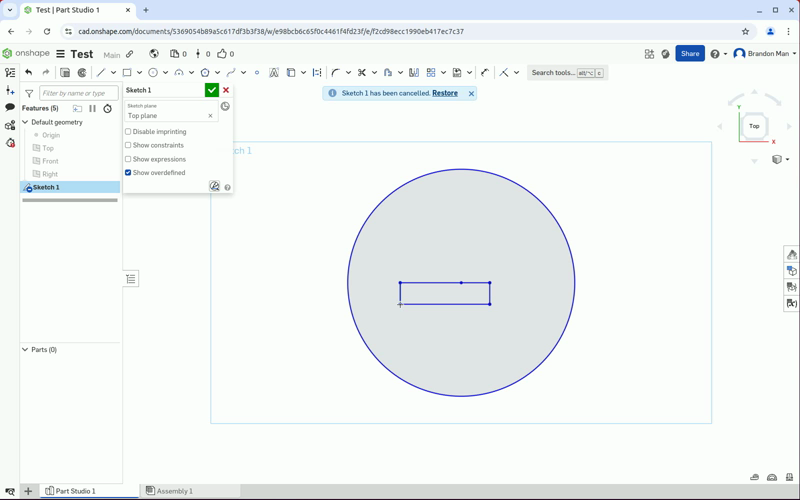
key_down(shift)
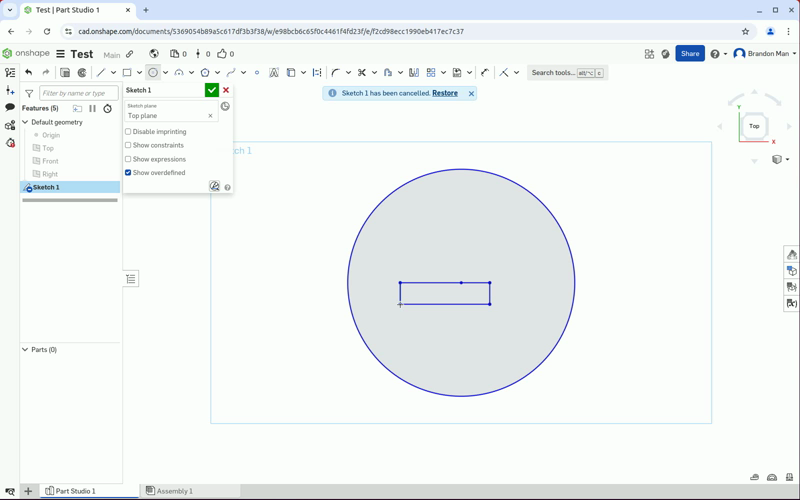
mouse_move(430, 358)
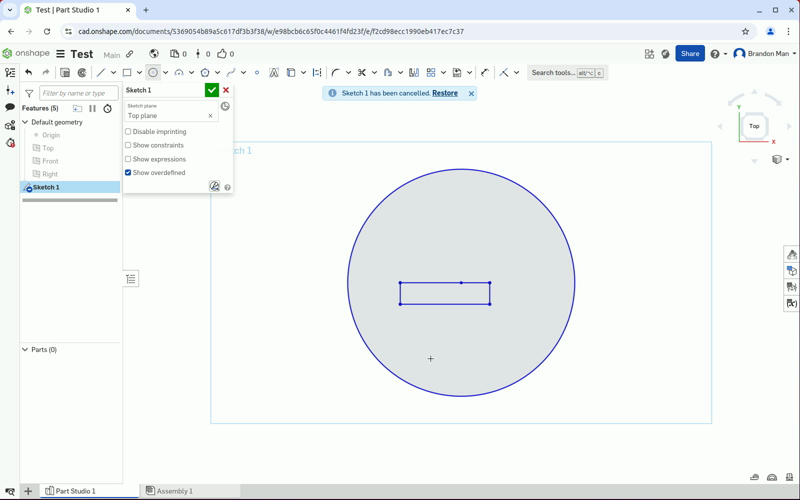
click(430, 358)
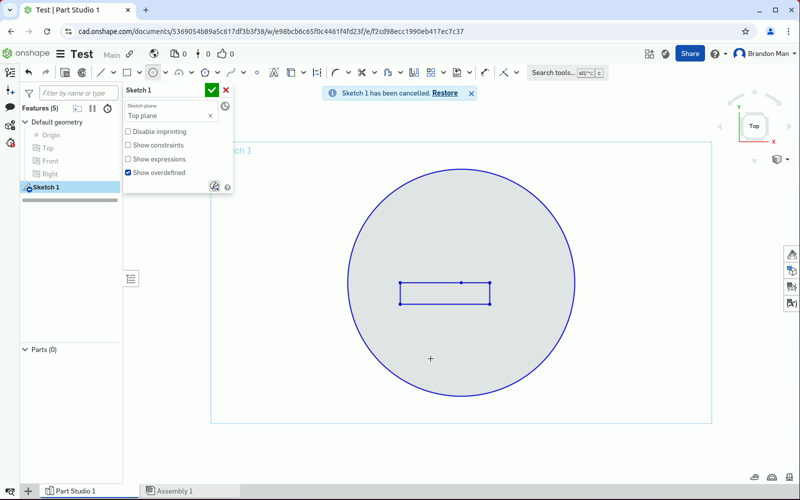
key_up(shift)
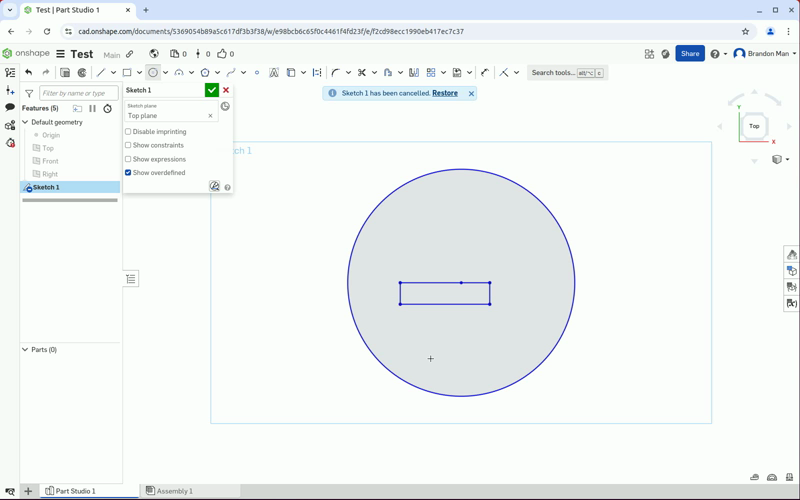
mouse_move(444, 358)
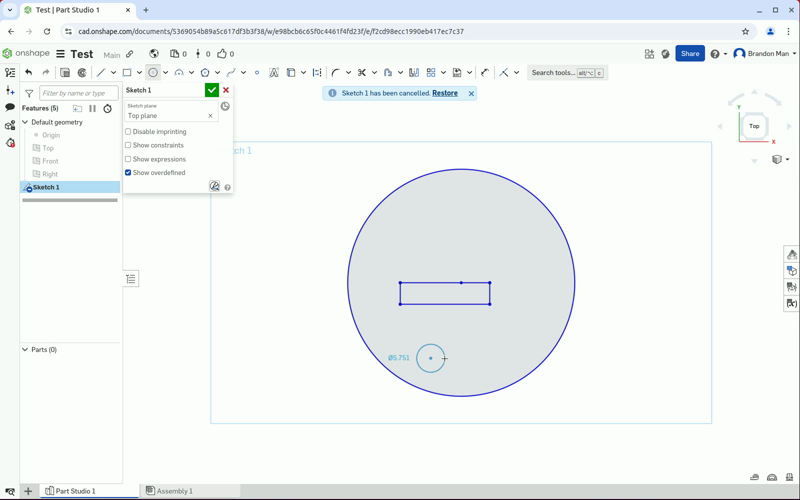
click(444, 358)
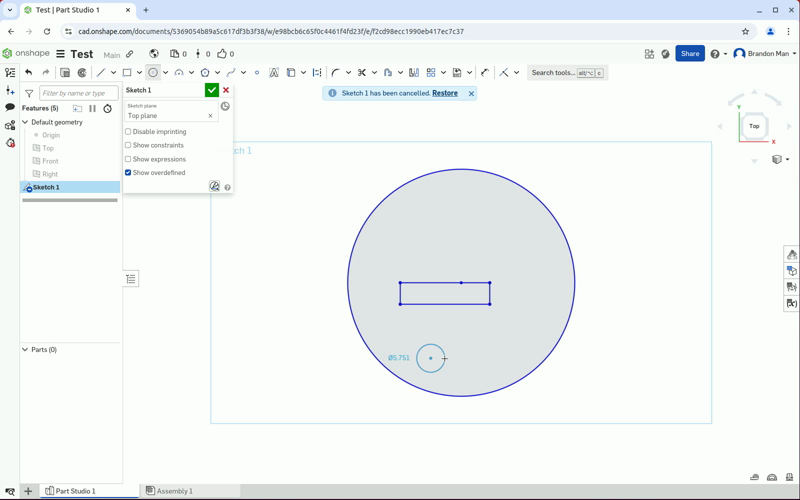
key(esc)
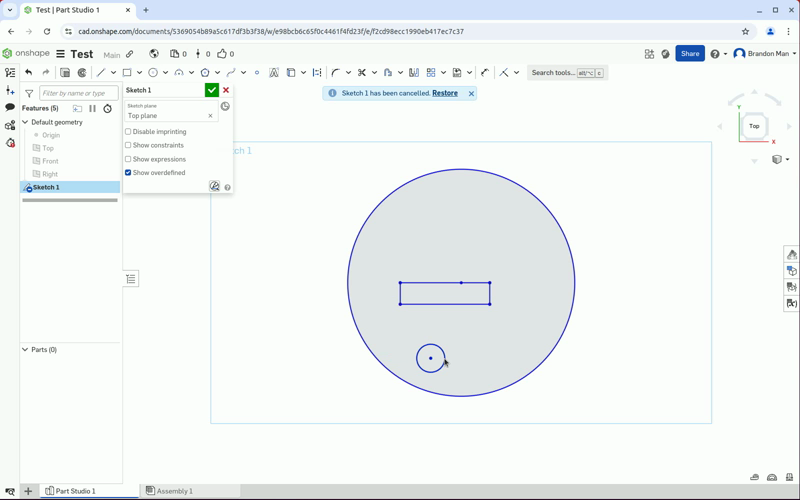
mouse_move(515, 267)
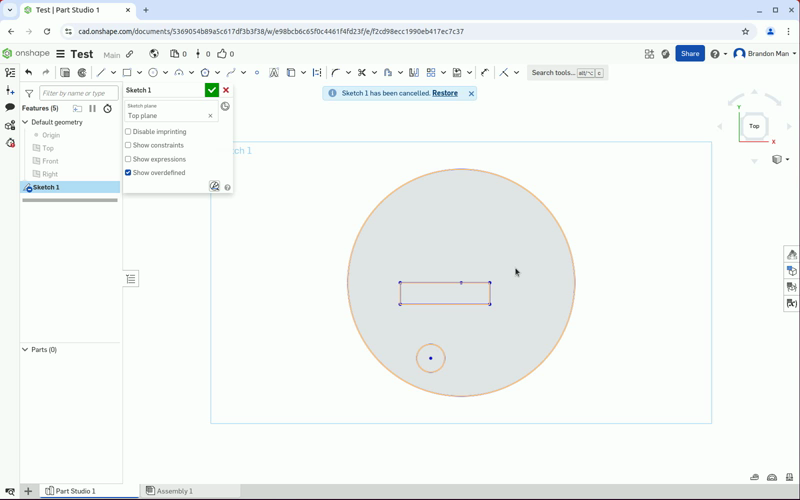
click(515, 267)
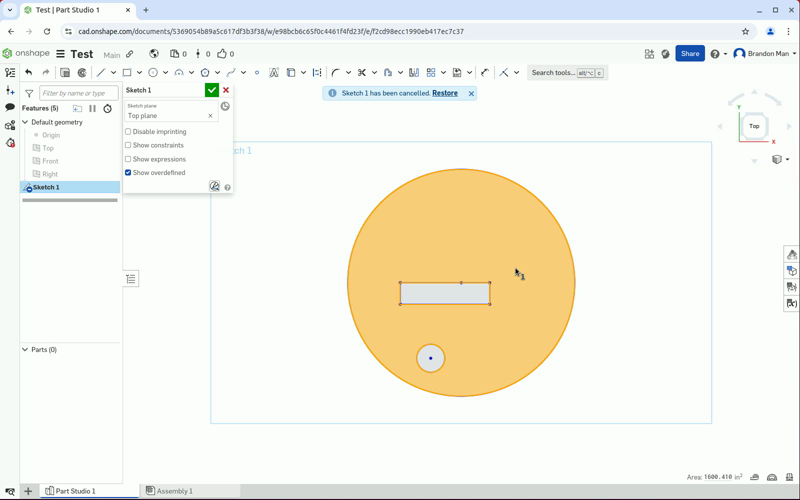
mouse_move(73, 352)
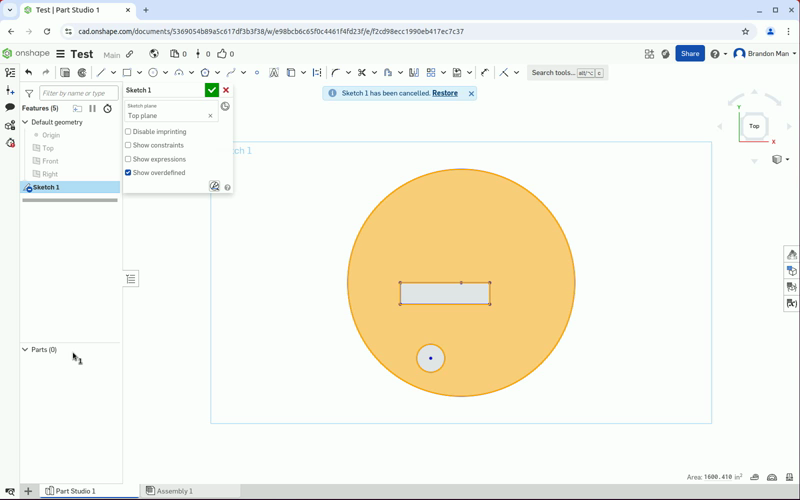
key(shift+y)
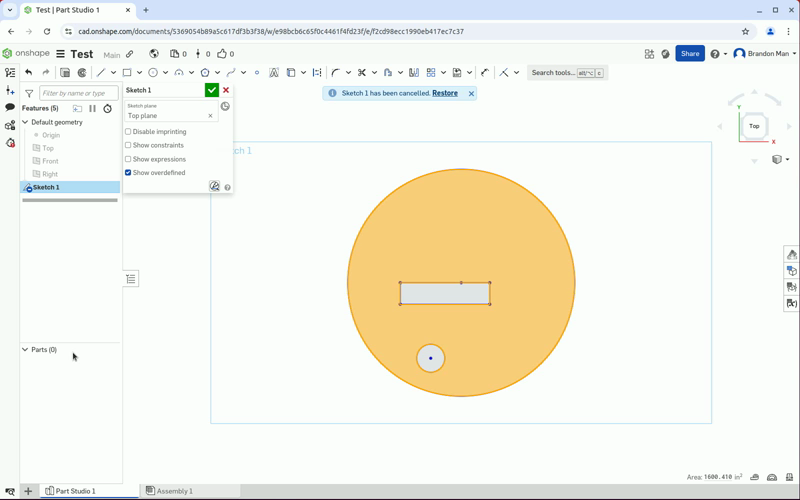
key(shift+e)
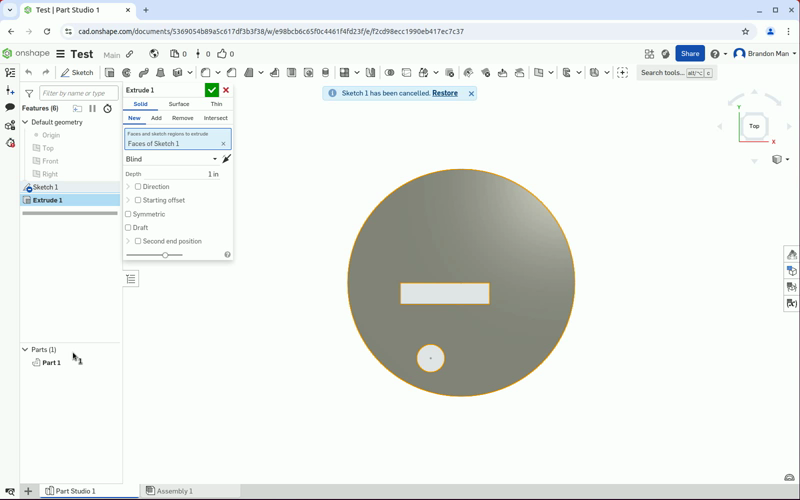
mouse_move(143, 106)
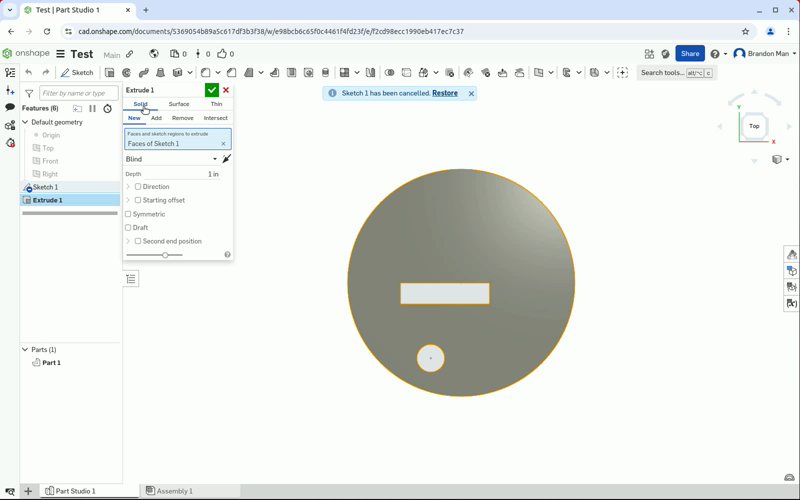
click(143, 106)
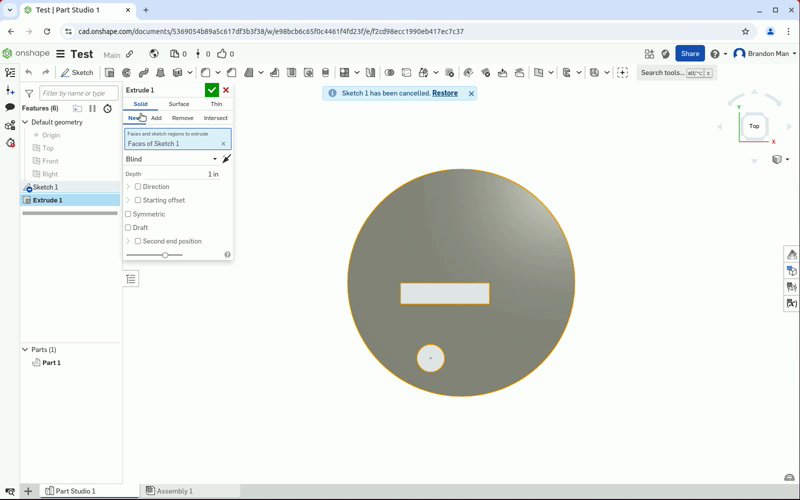
mouse_move(137, 120)
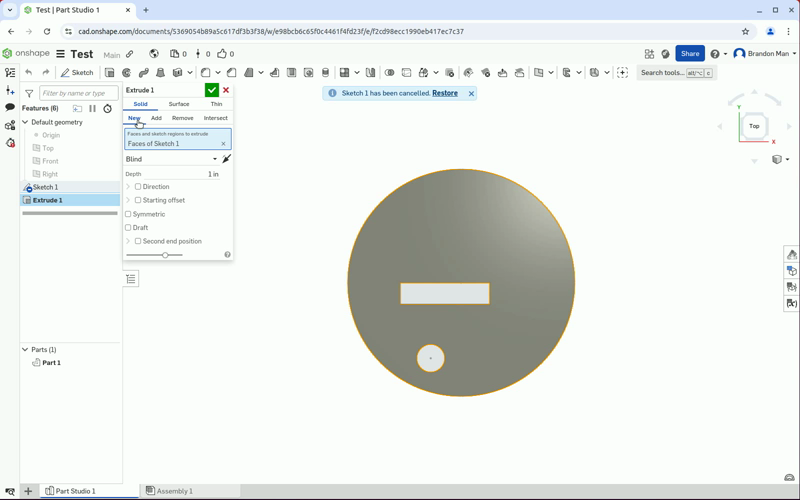
click(137, 120)
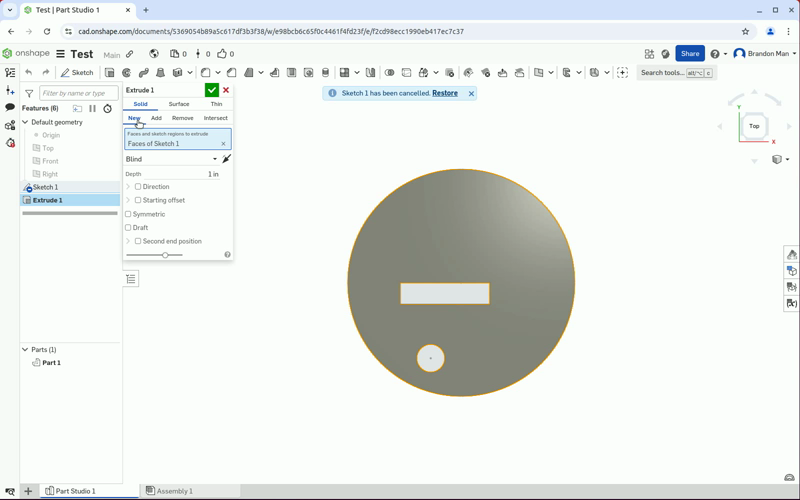
key(tab, 4)
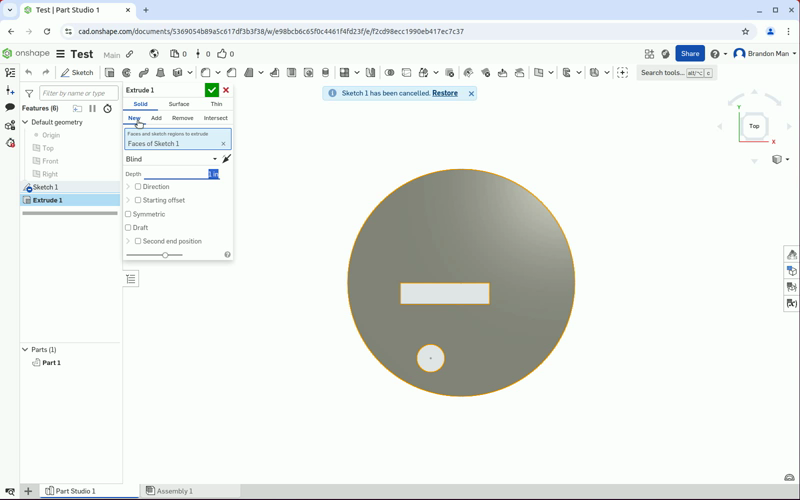
text(14.443)
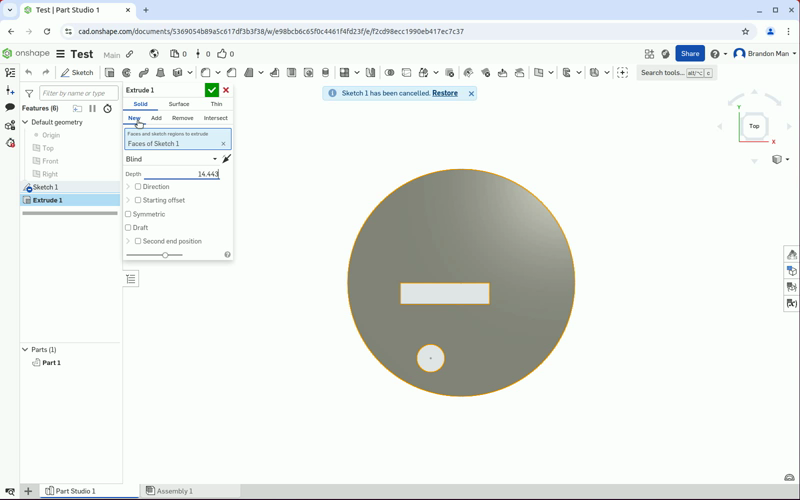
key(enter)
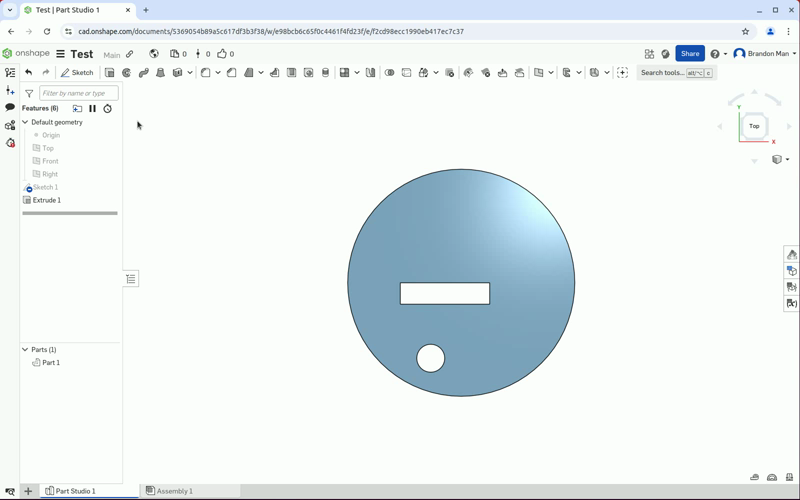
key(shift+h)
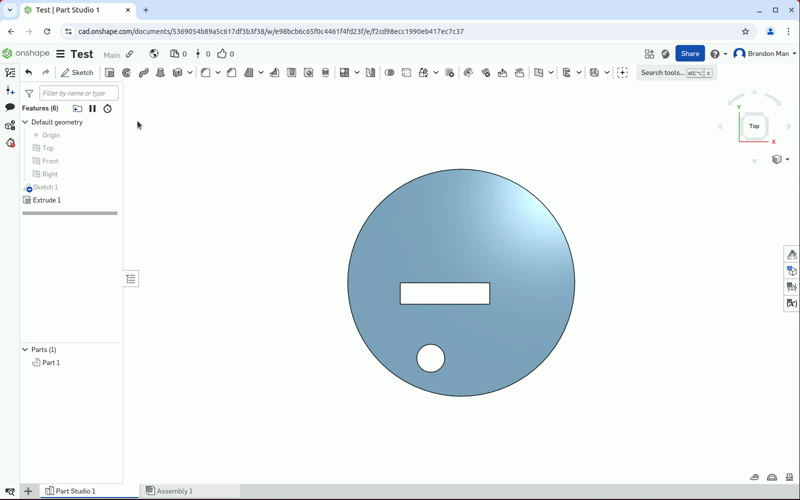
key(shift+h)
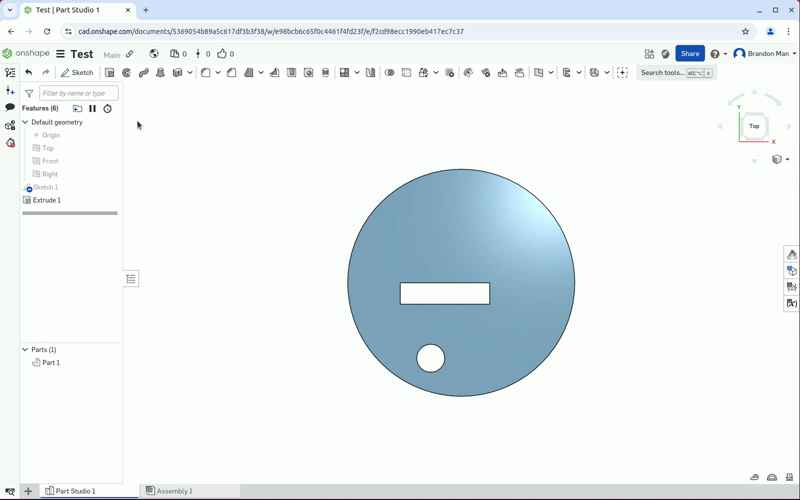
mouse_move(73, 189)
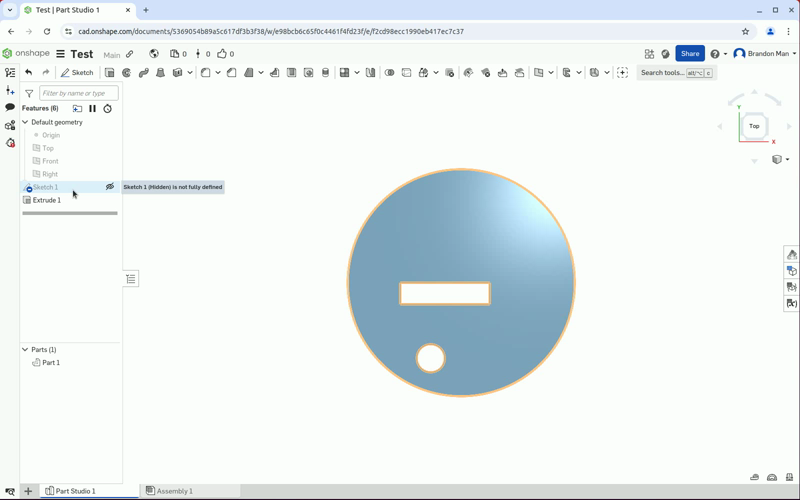
click(73, 189)
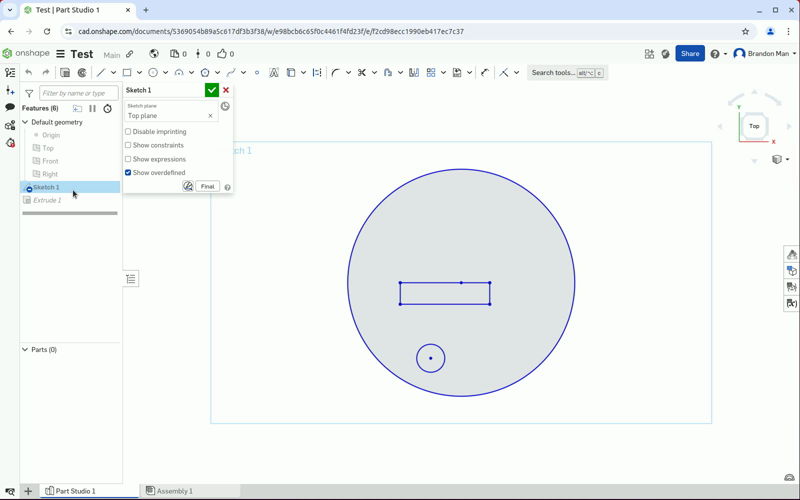
mouse_move(229, 92)
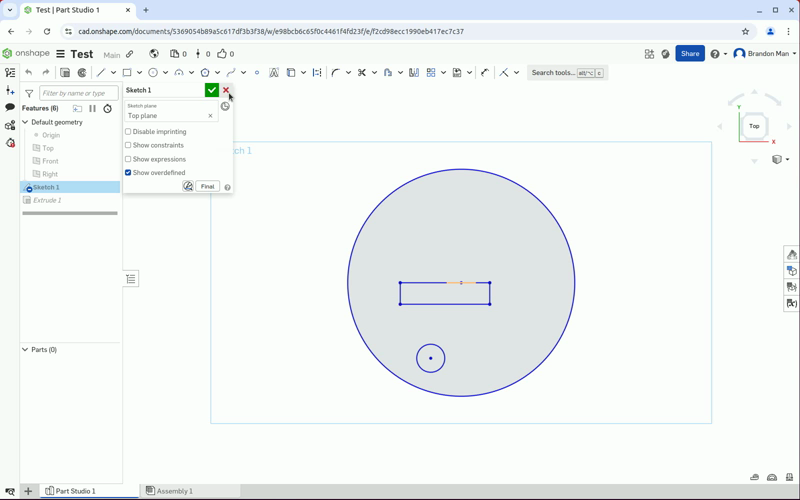
click(229, 92)
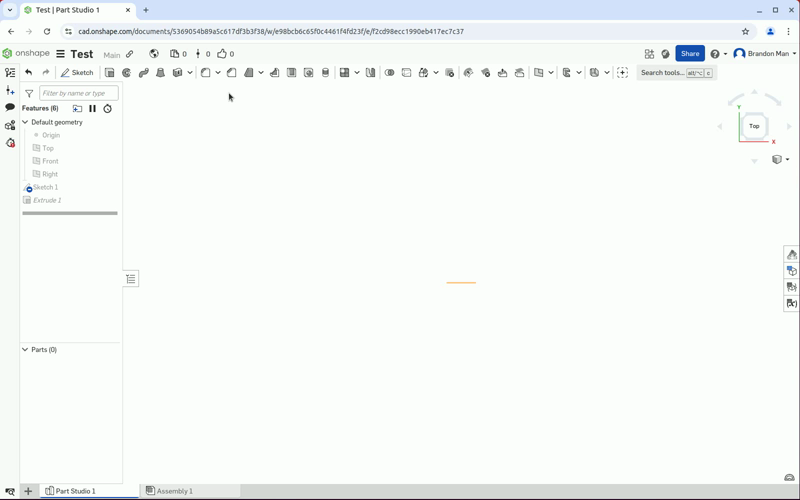
mouse_move(73, 352)
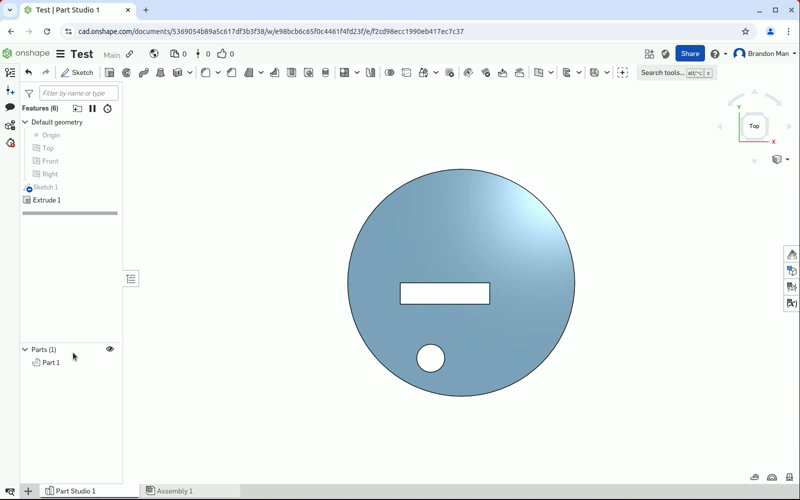
key(y)
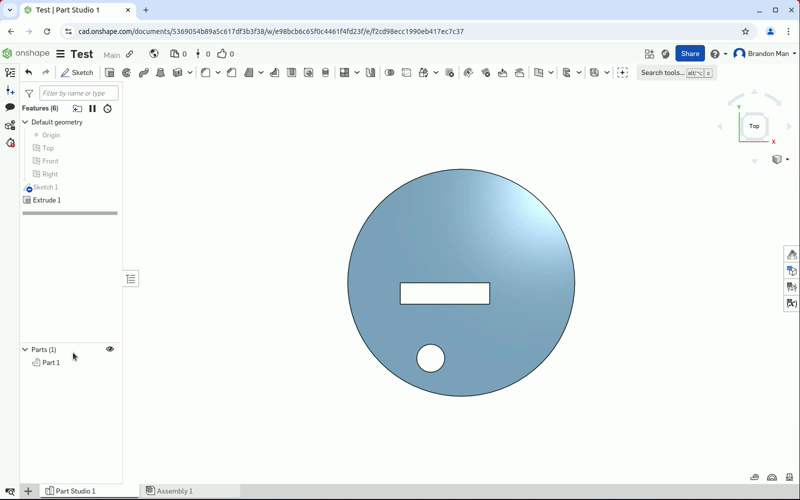
key(shift+p)
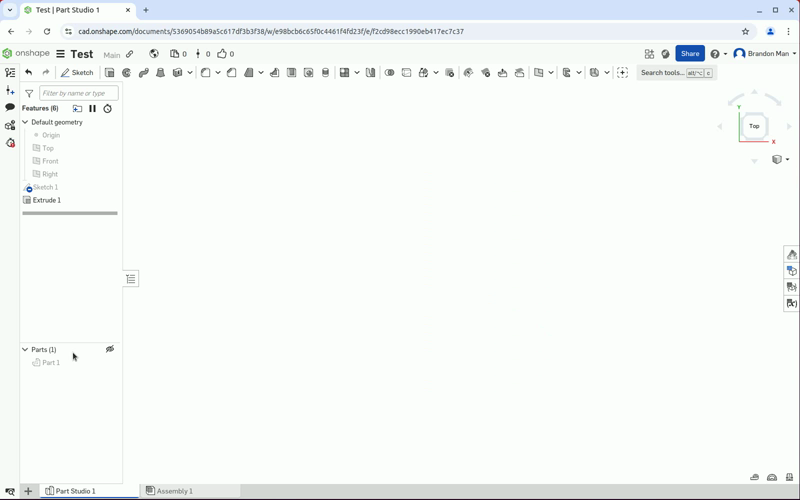
key(space)
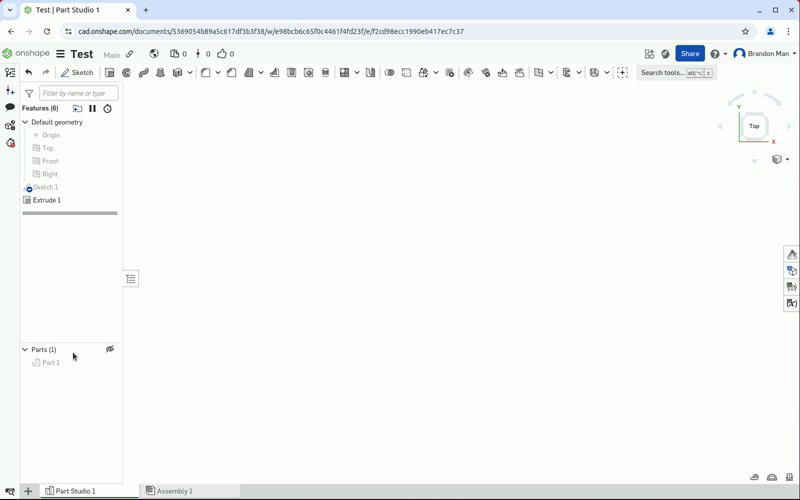
key_down(shift)
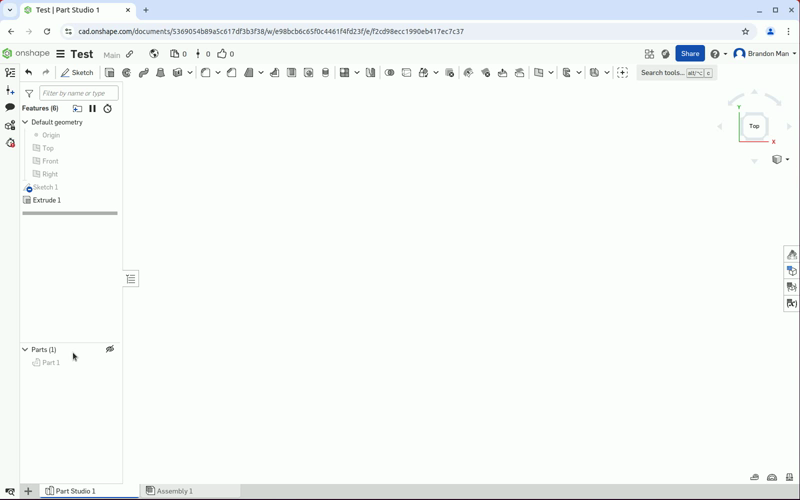
key(up)
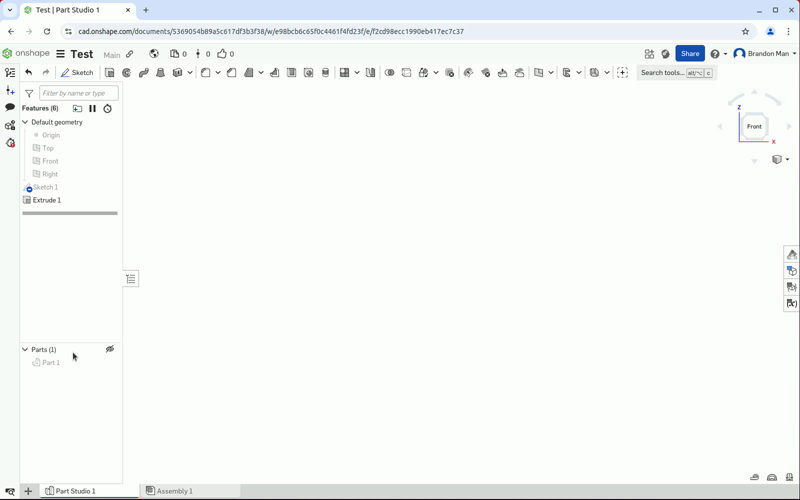
key_up(shift)
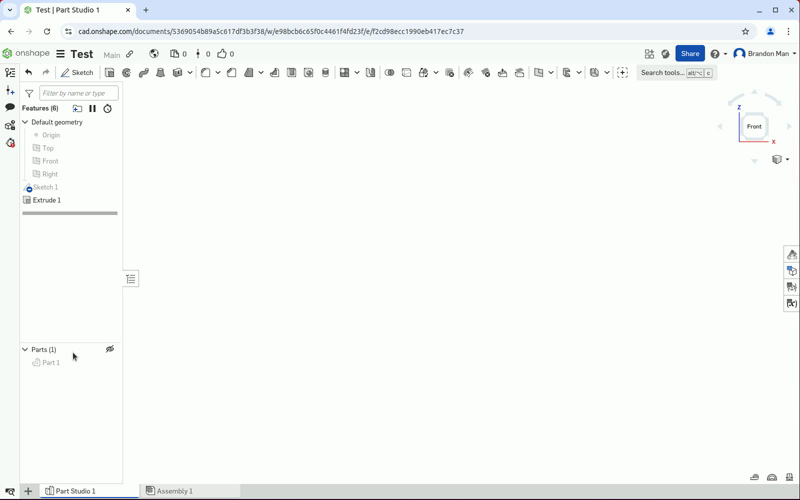
mouse_move(73, 352)
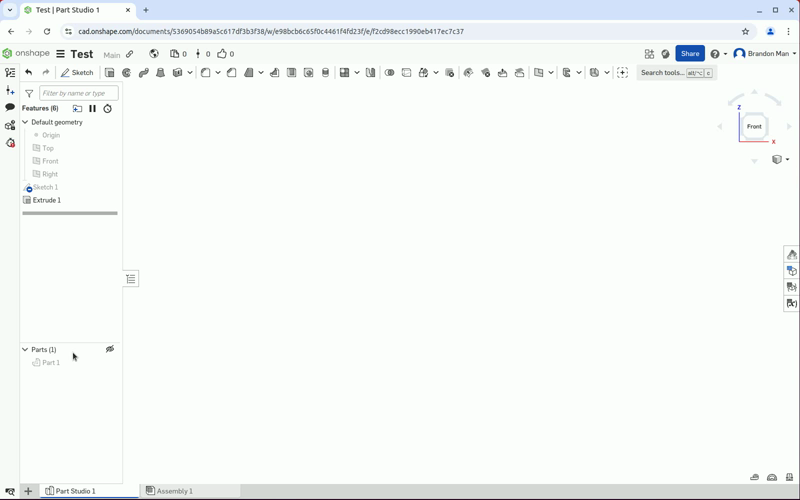
key(shift+y)
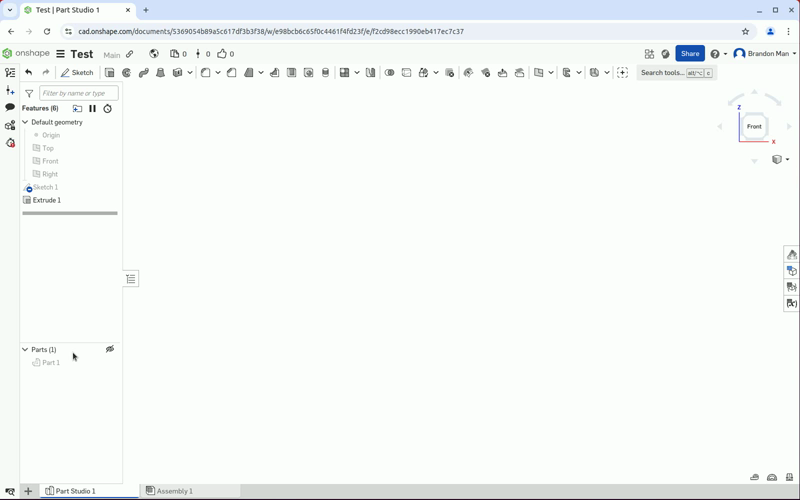
key(shift+s)
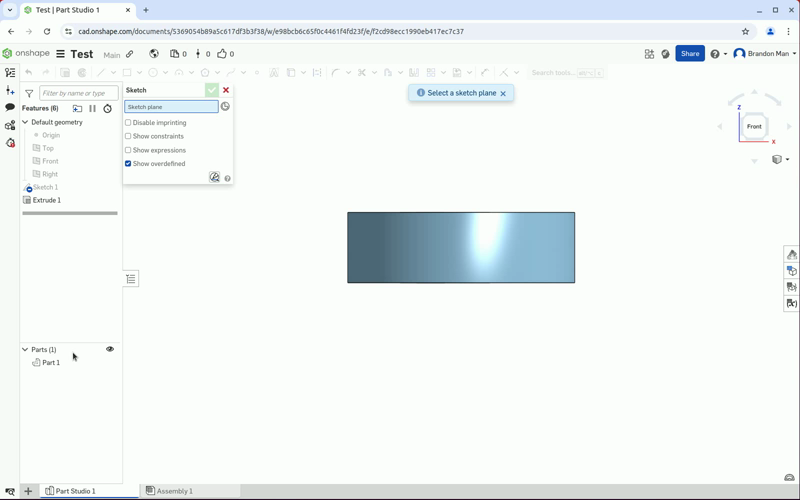
mouse_move(73, 163)
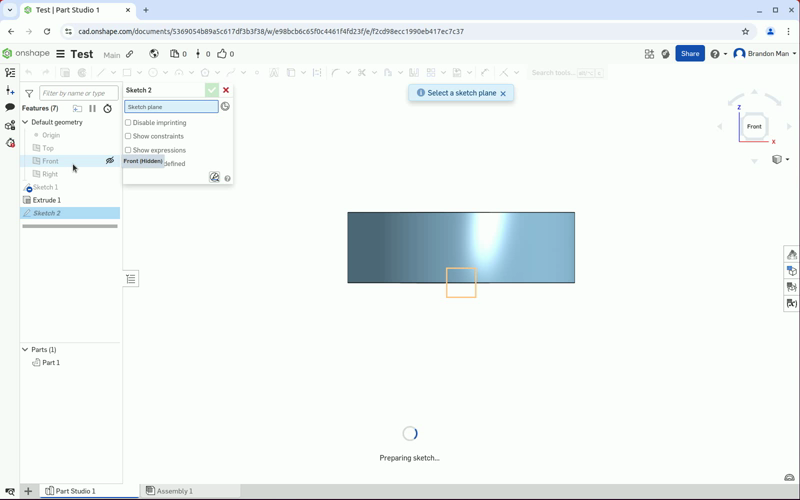
click(73, 163)
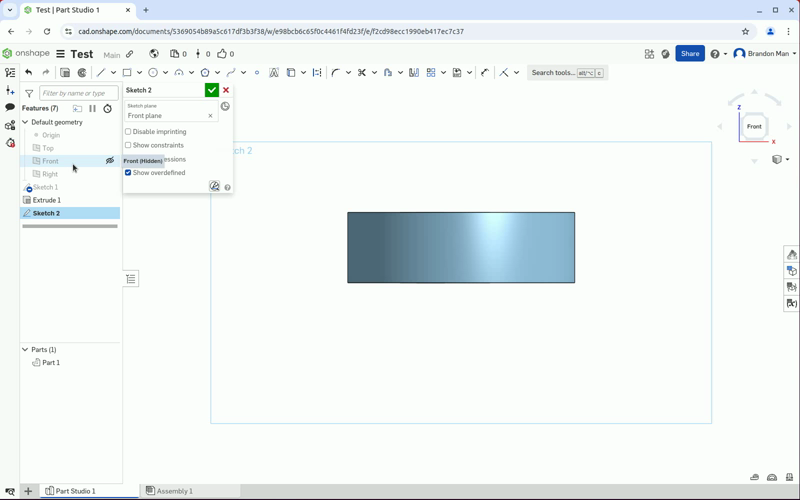
mouse_move(73, 352)
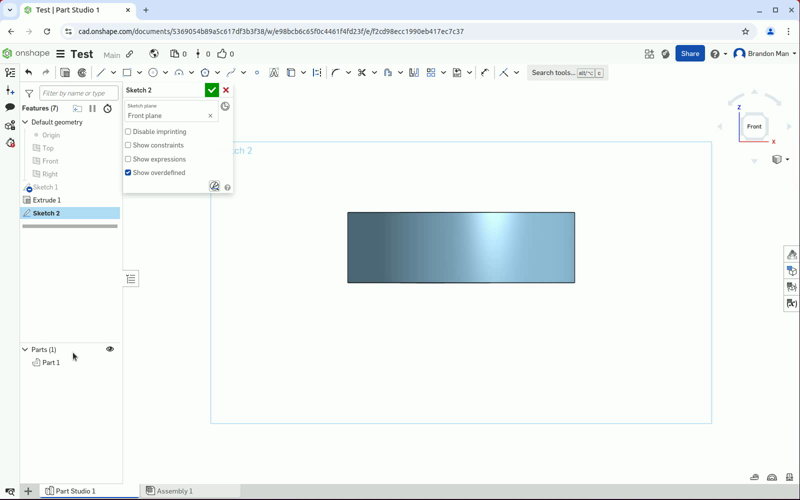
key(y)
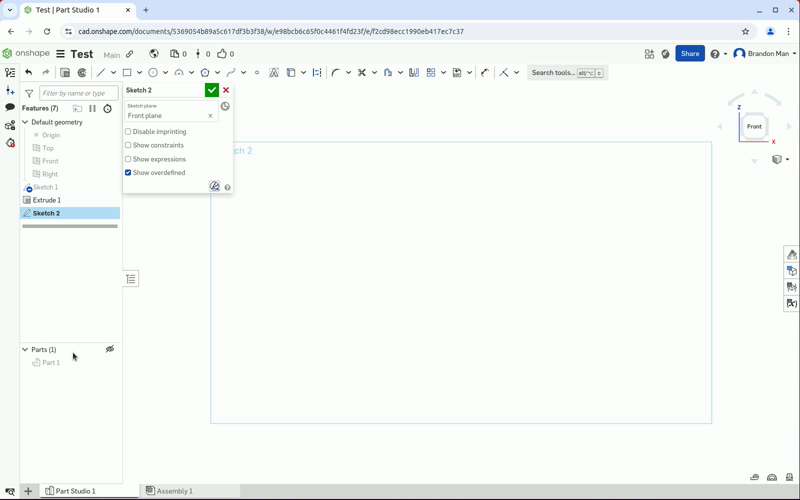
key(c)
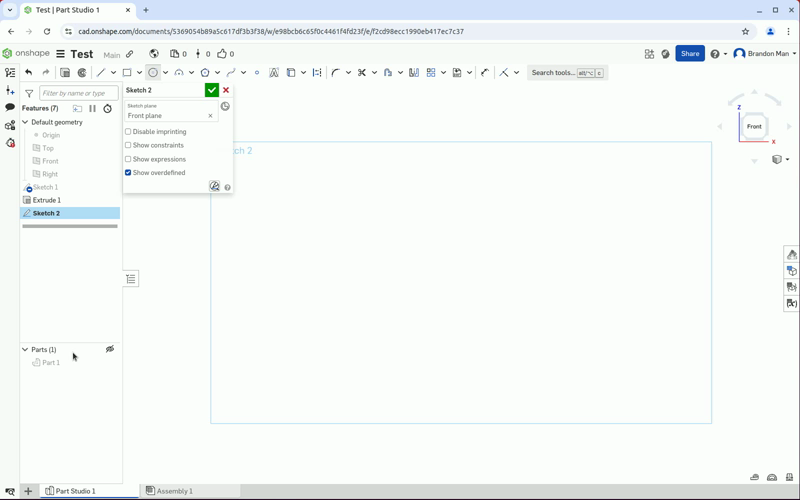
key_down(shift)
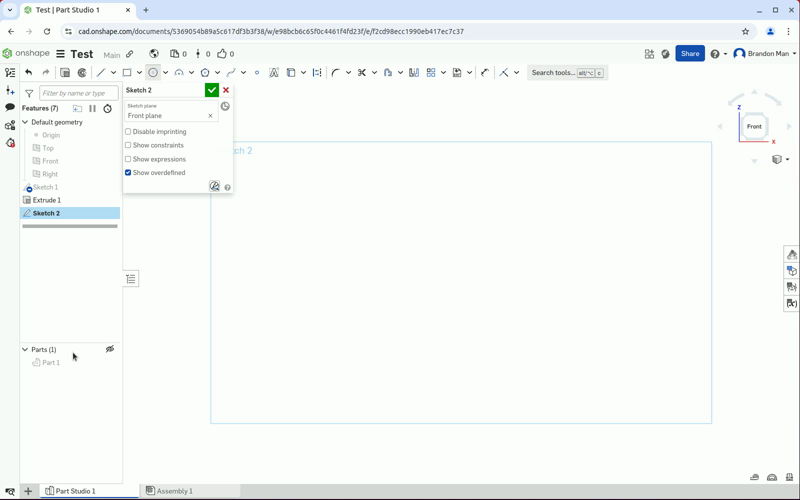
mouse_move(461, 245)
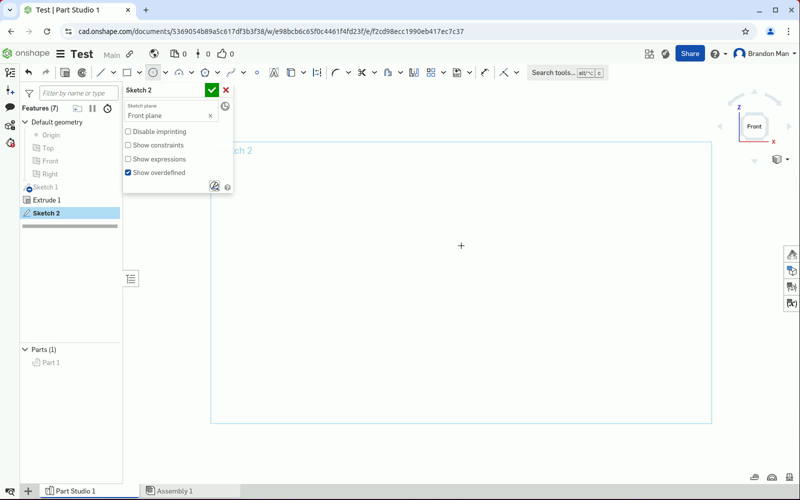
click(461, 245)
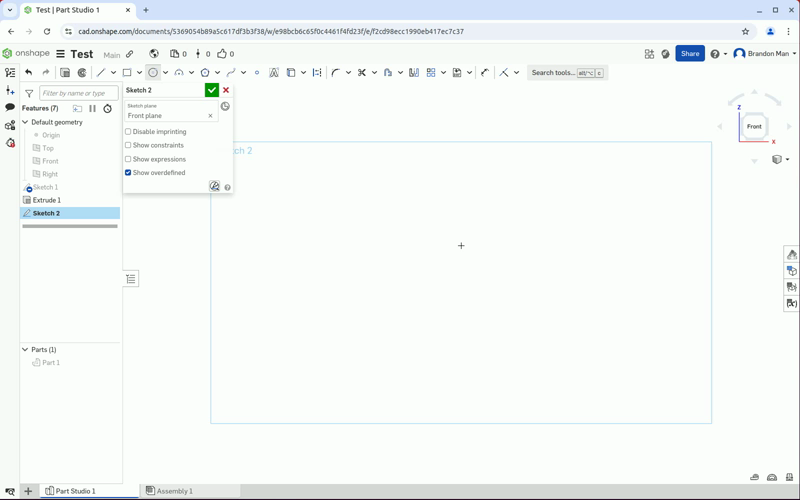
key_up(shift)
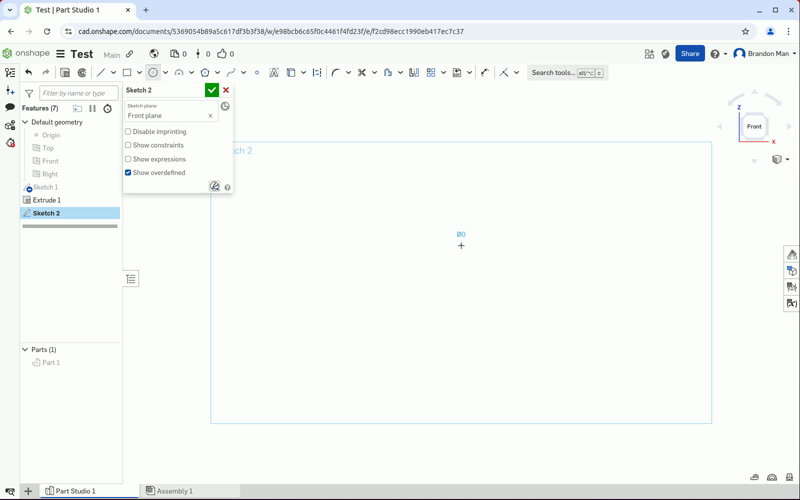
mouse_move(479, 245)
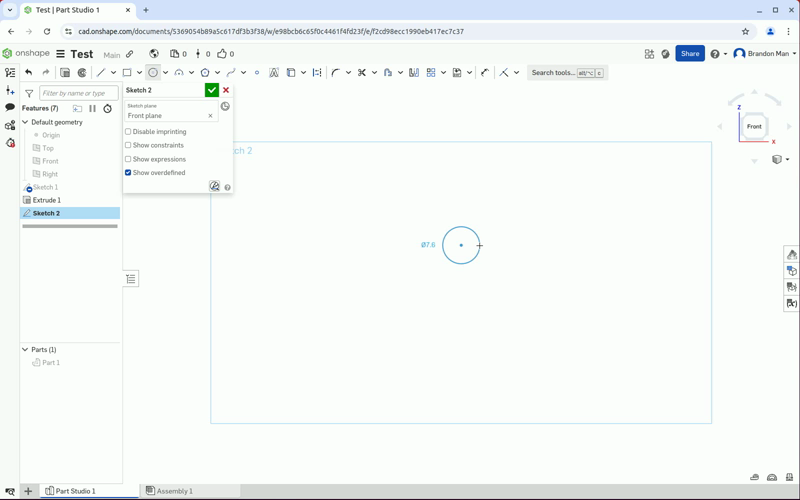
click(479, 245)
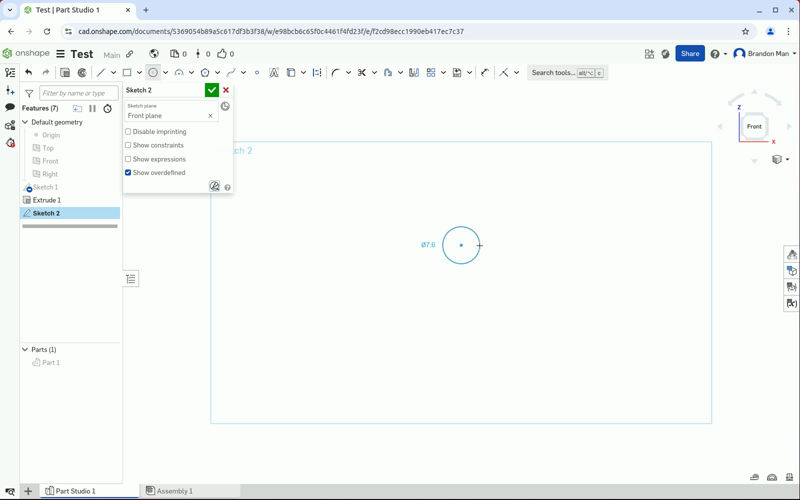
key(esc)
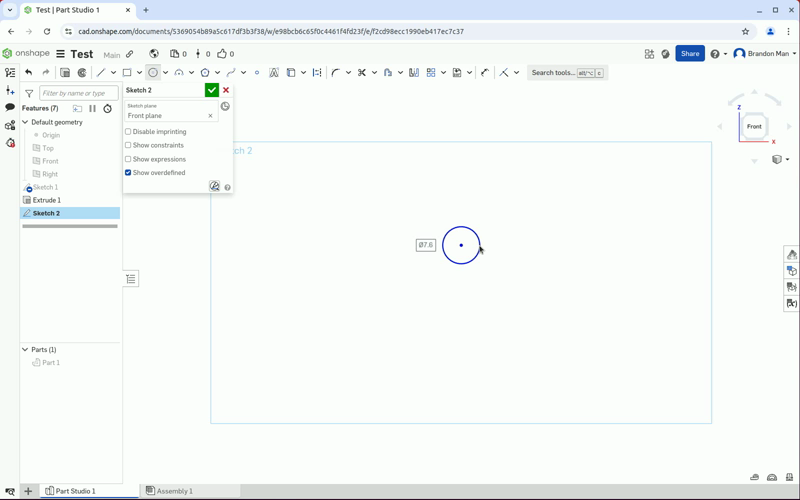
mouse_move(454, 240)
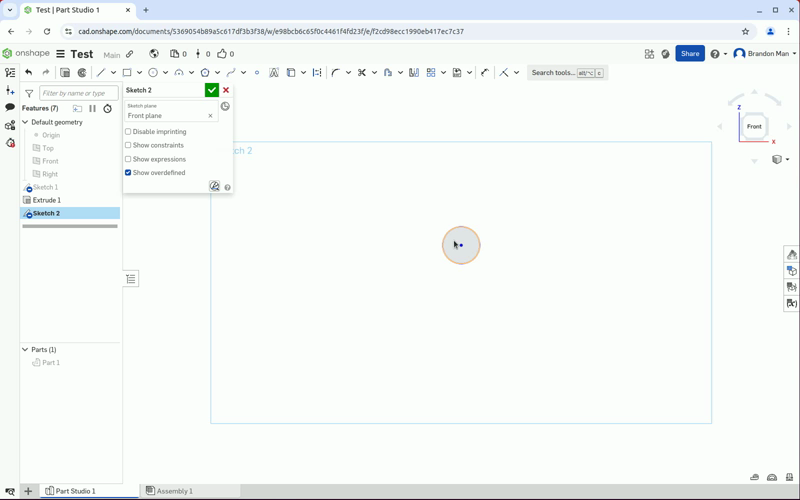
scroll(6)
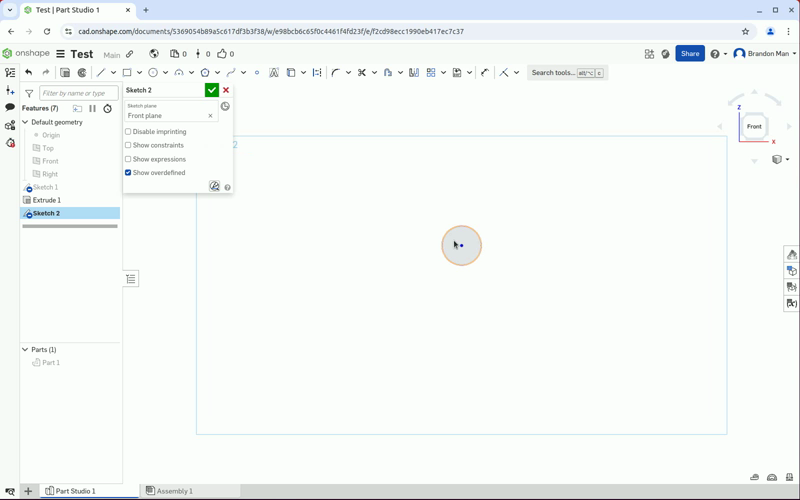
scroll(6)
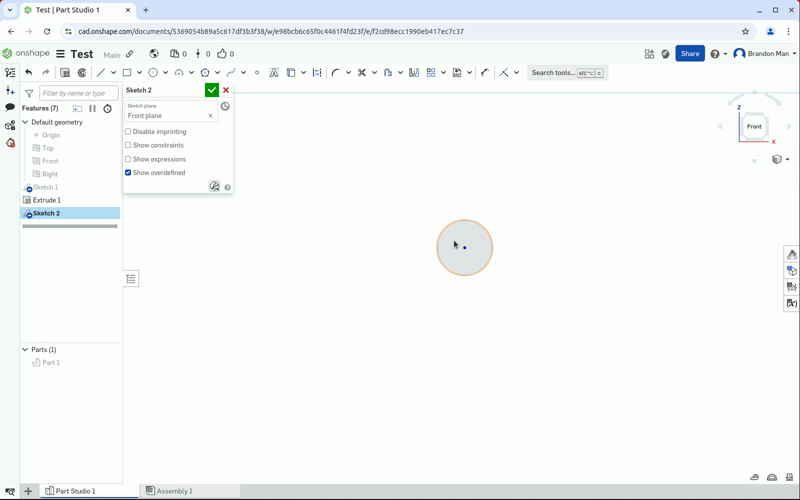
scroll(6)
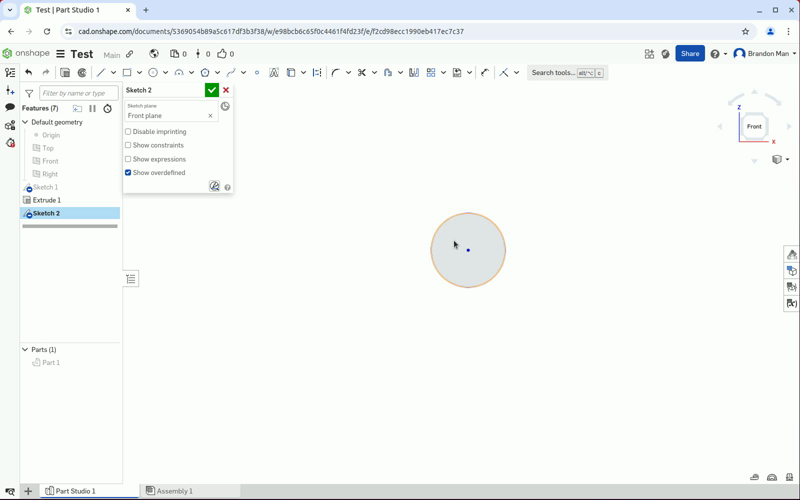
scroll(6)
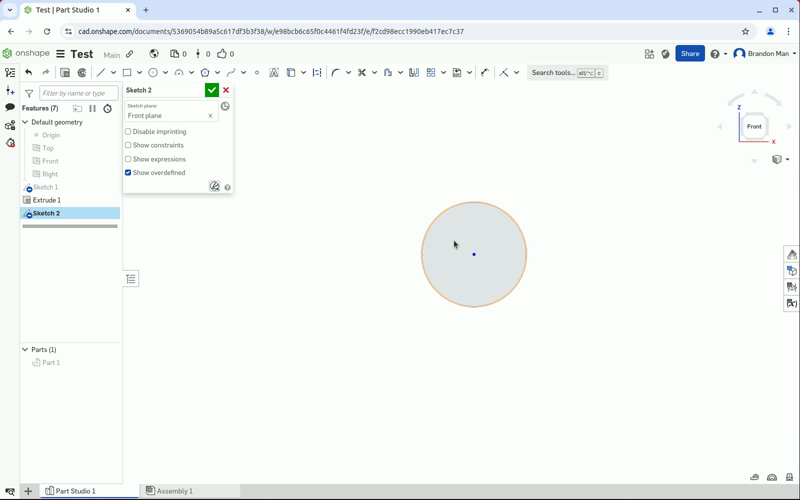
scroll(6)
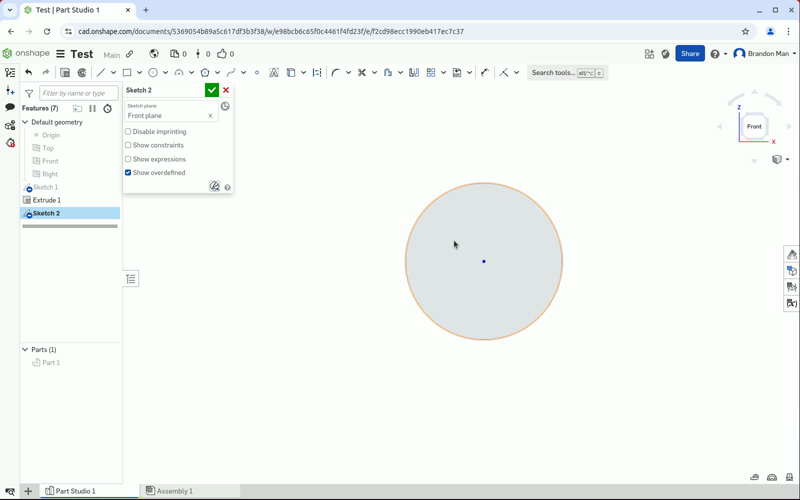
scroll(6)
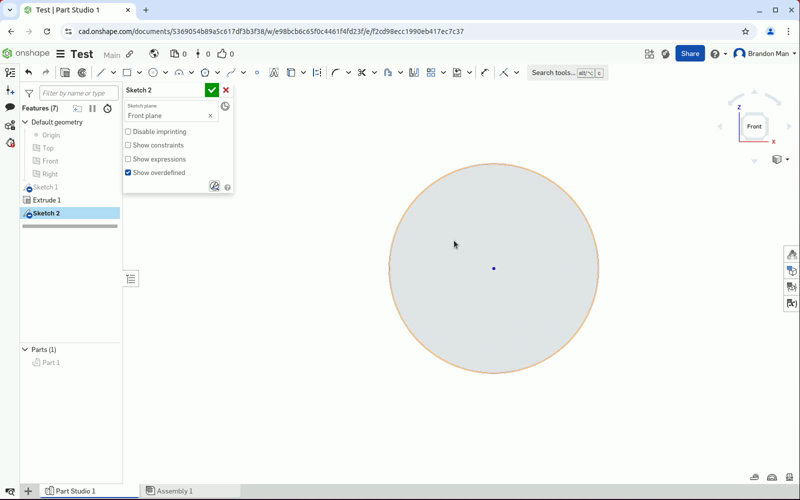
scroll(6)
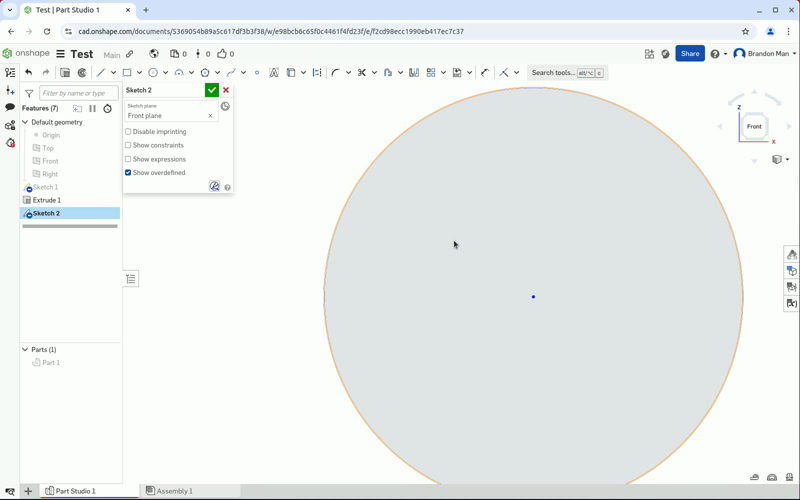
click(454, 240)
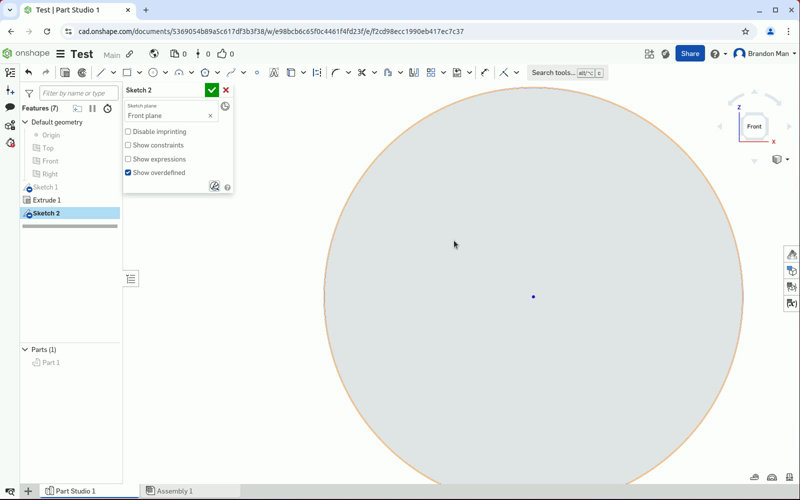
scroll(-6)
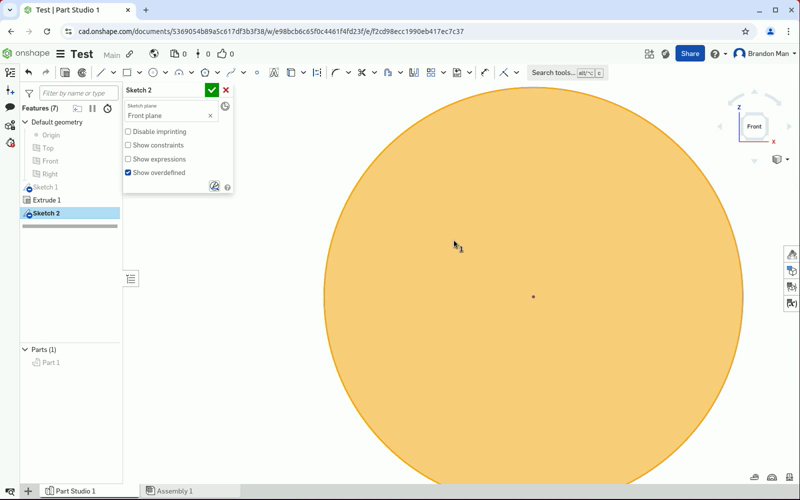
scroll(-6)
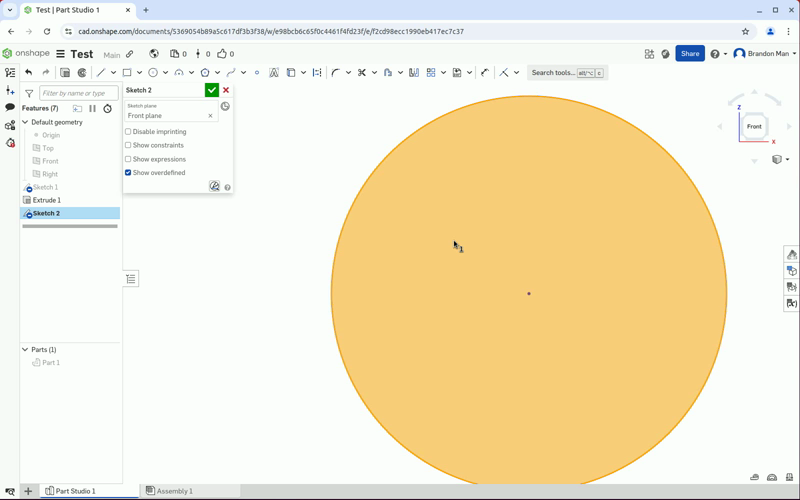
scroll(-6)
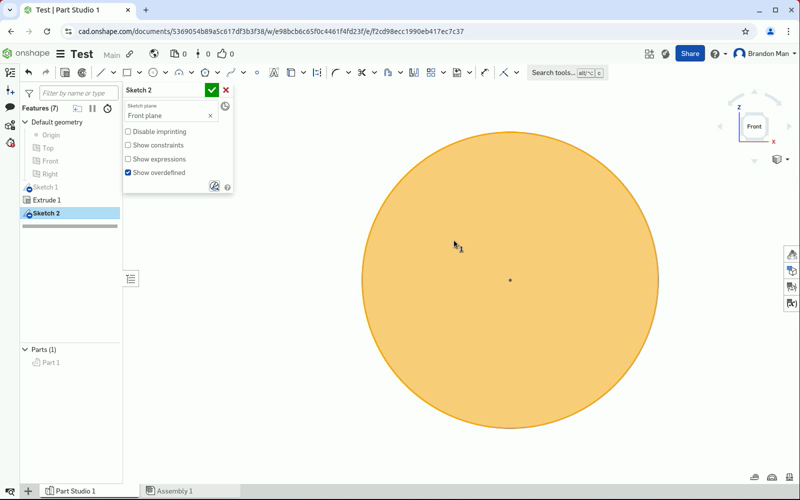
scroll(-6)
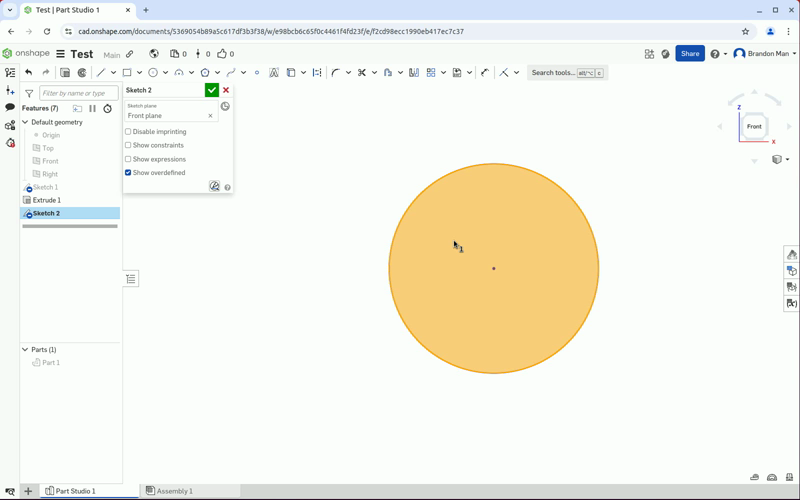
scroll(-6)
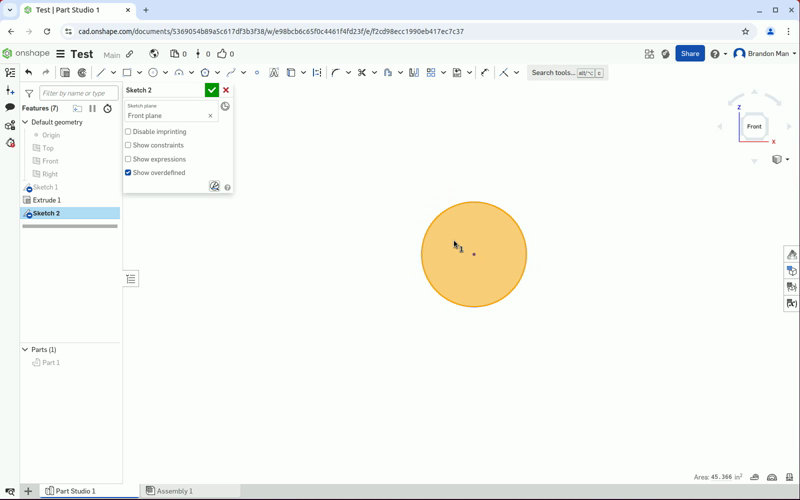
scroll(-6)
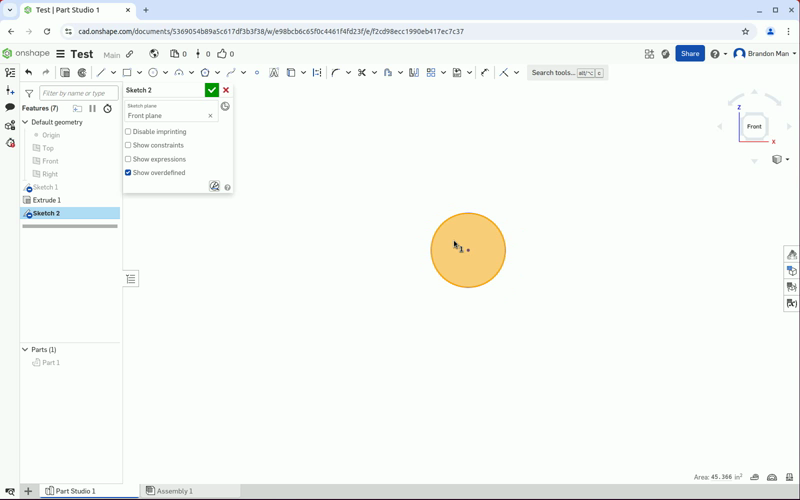
scroll(-6)
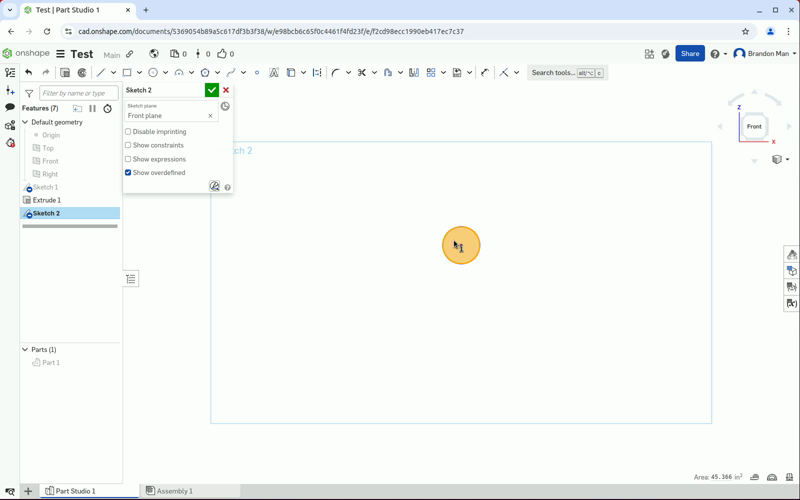
mouse_move(73, 352)
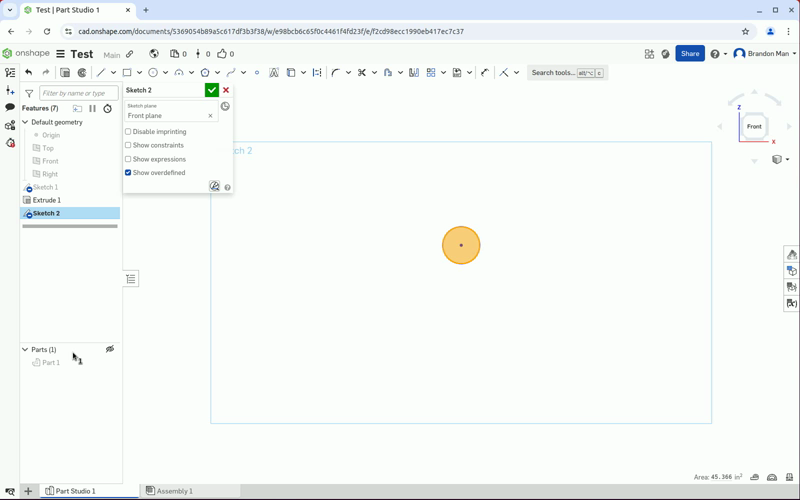
key(shift+y)
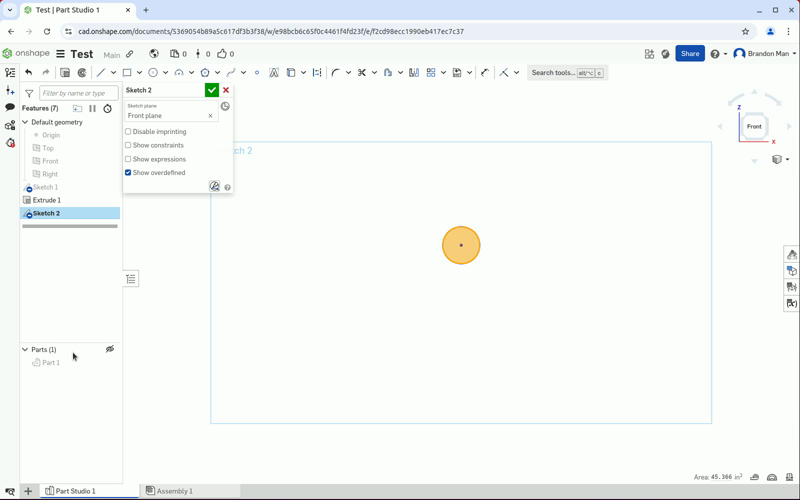
key(shift+e)
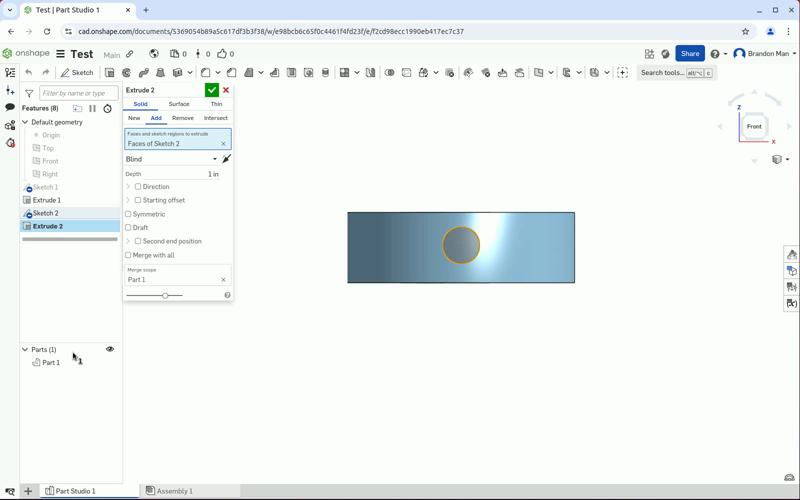
mouse_move(143, 106)
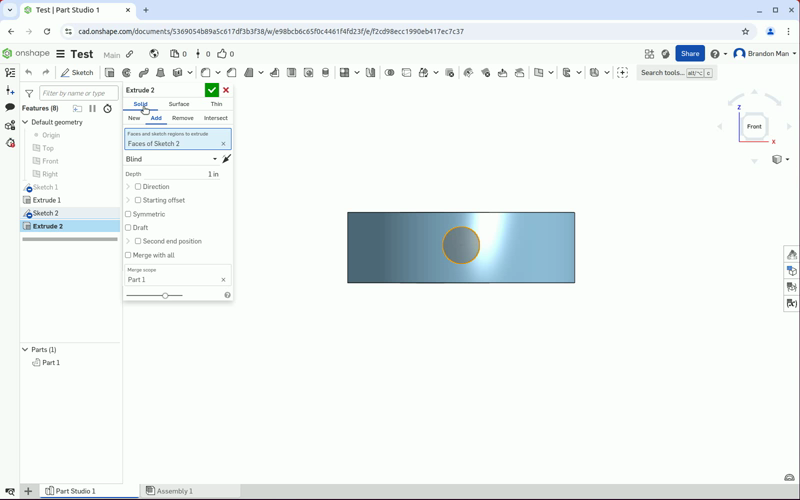
click(143, 106)
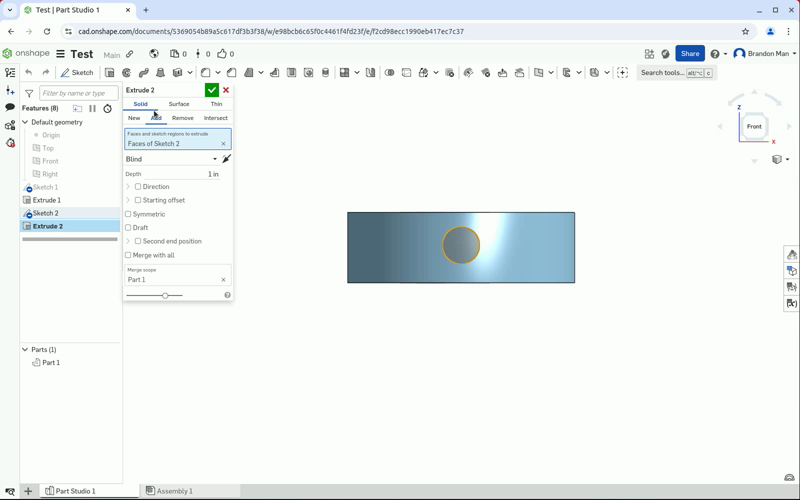
mouse_move(186, 120)
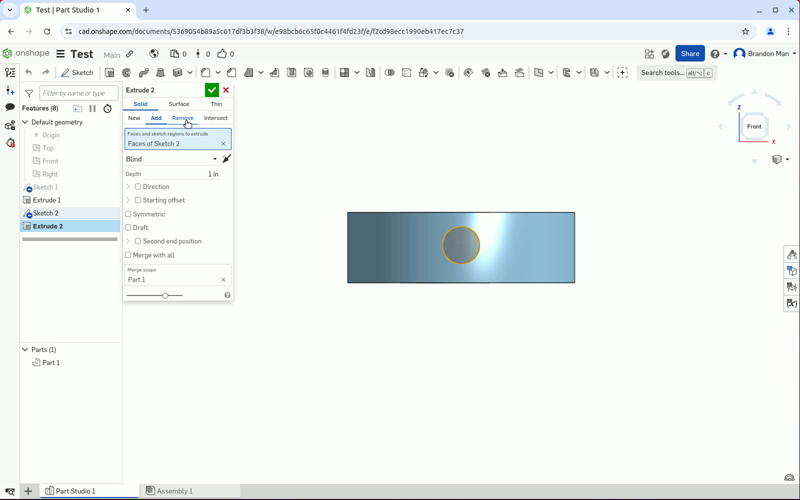
click(186, 120)
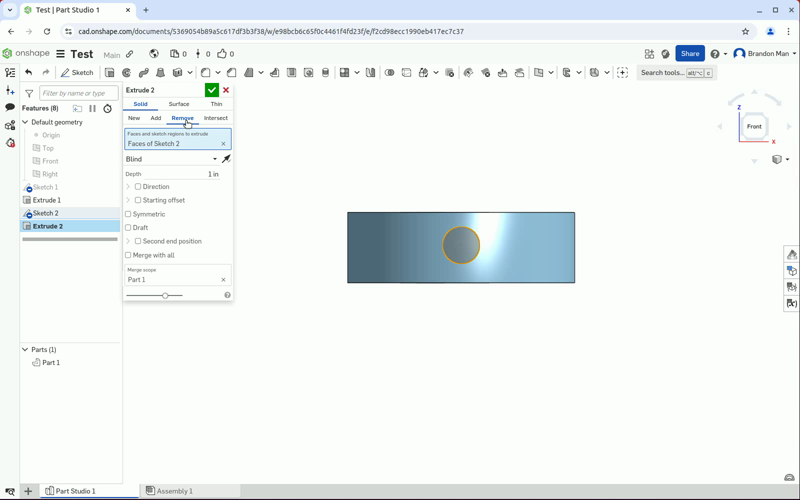
key(tab, 4)
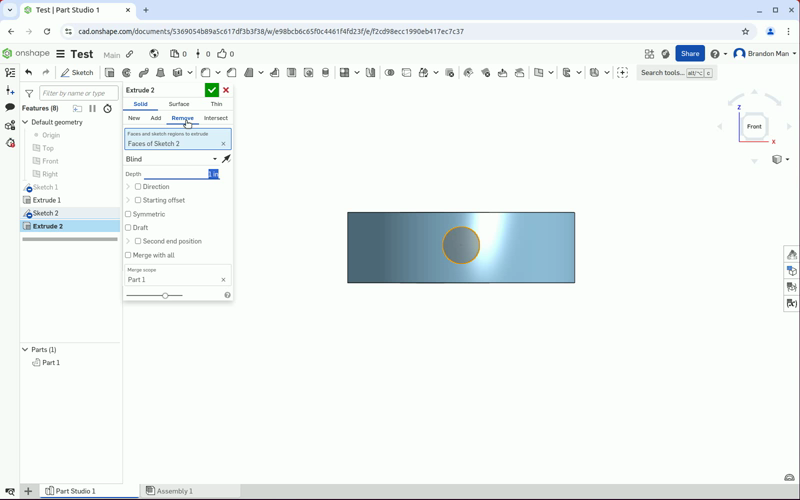
text(-61.14)
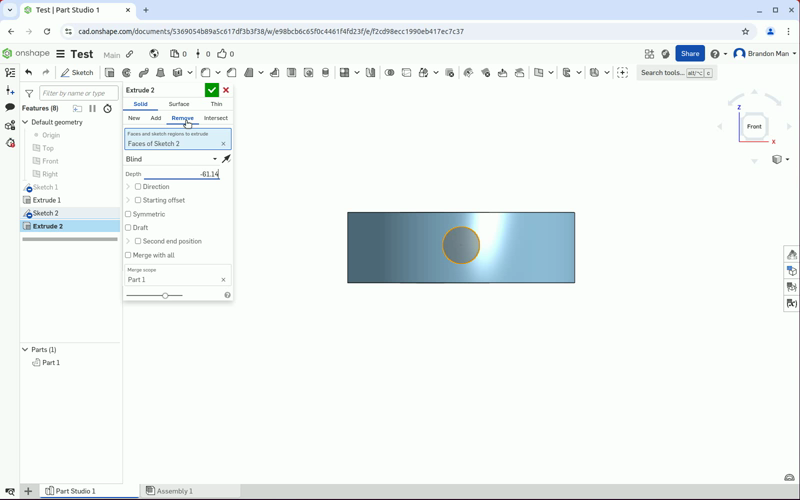
key(tab, 3)
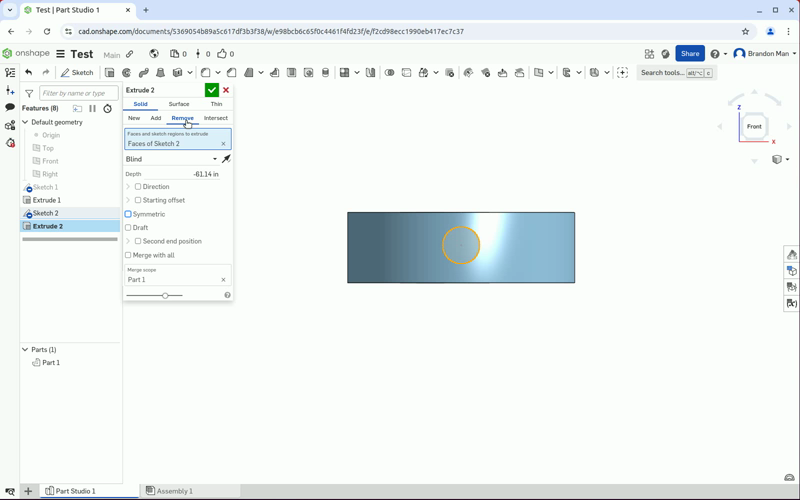
key(space)
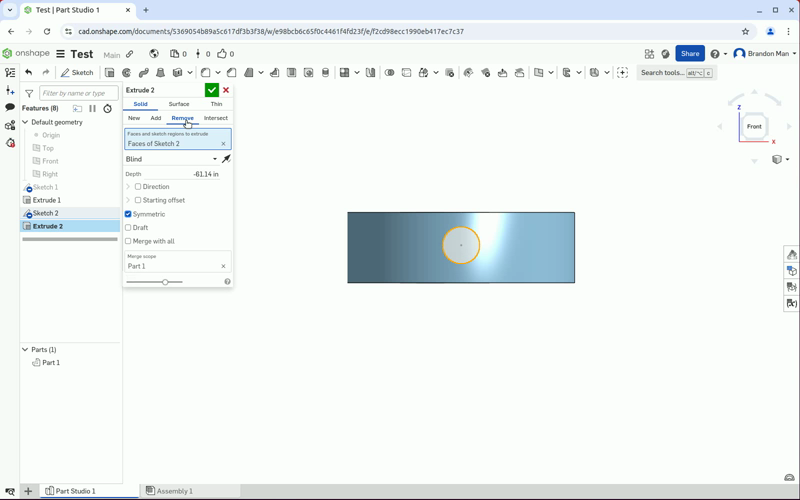
key(tab, 2)
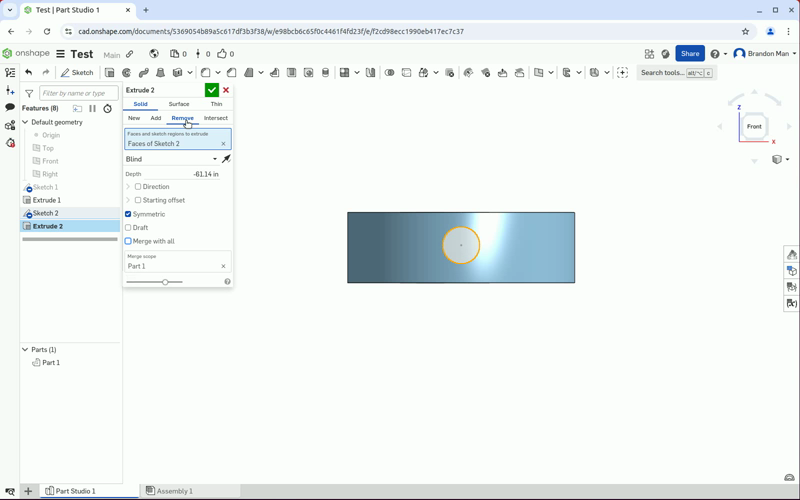
key(space)
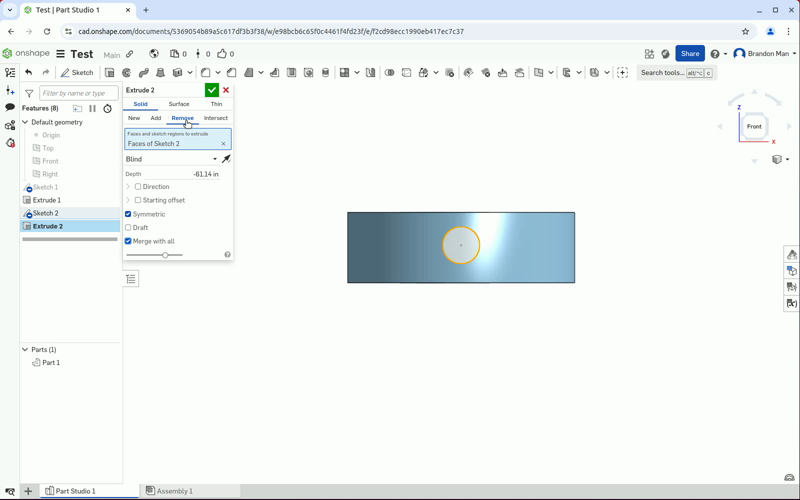
key(enter)
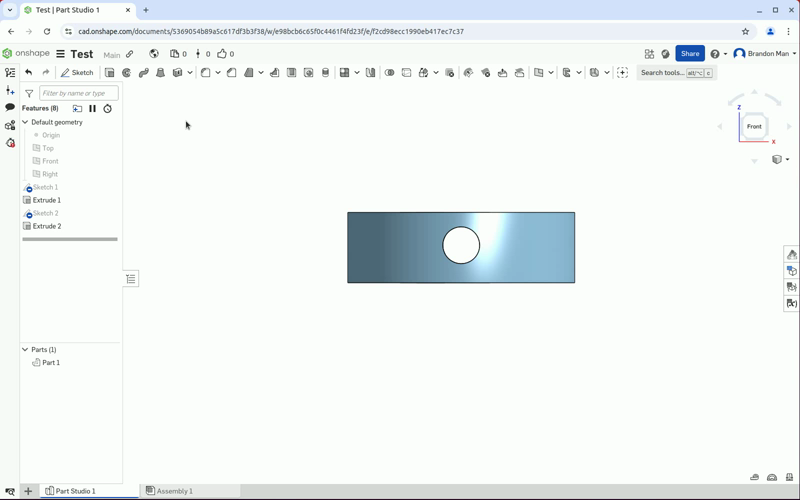
key(shift+h)
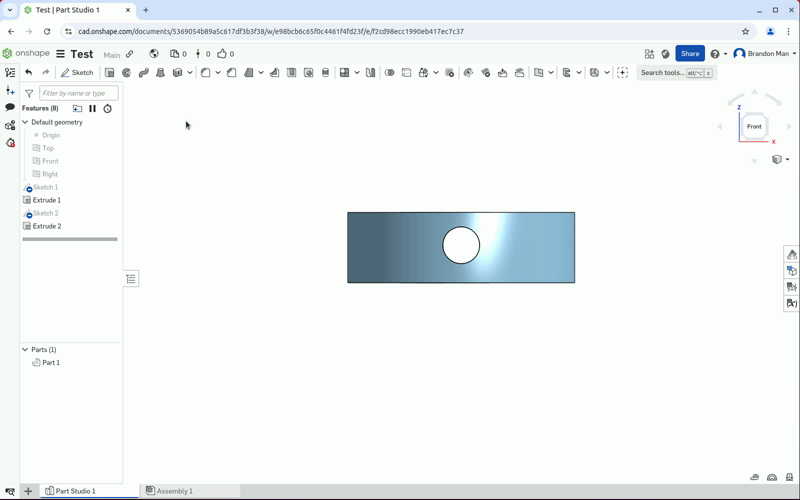
key(shift+h)
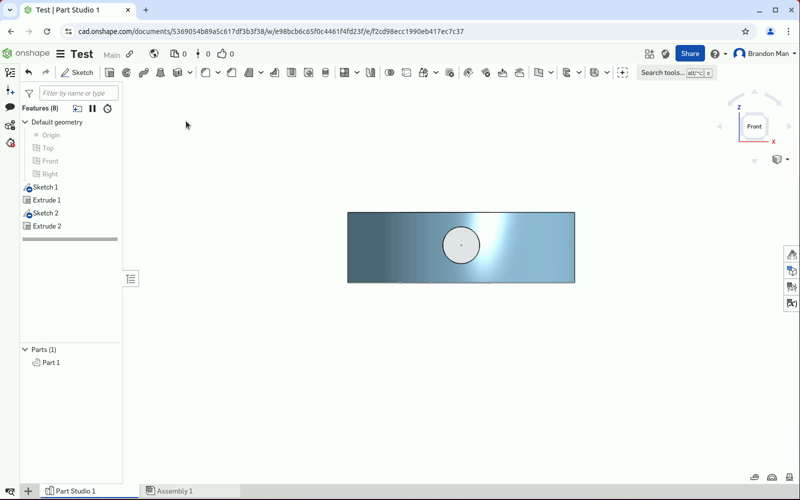
key(shift+7)
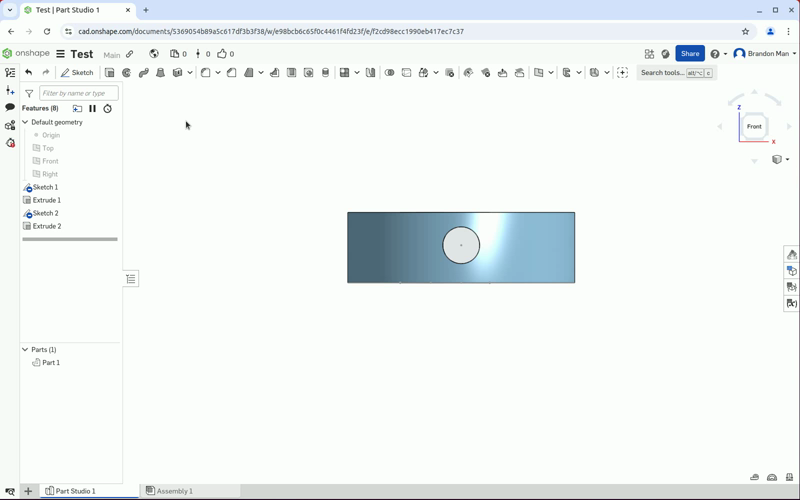
key(left, 2)
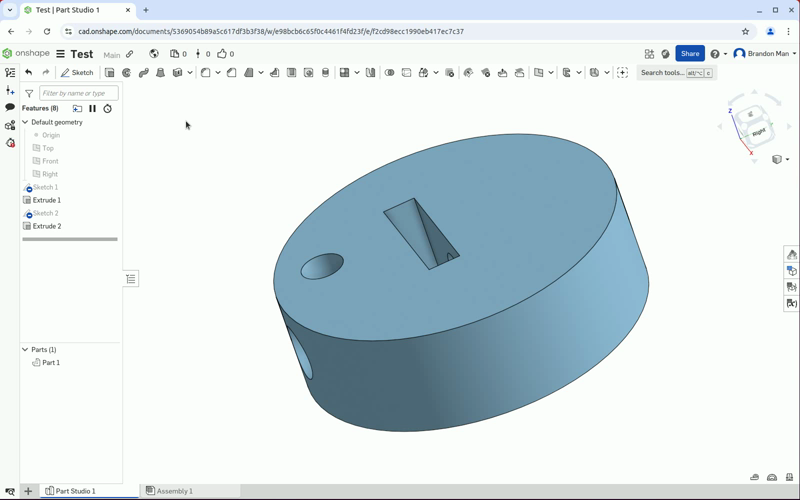
key(down, 2)
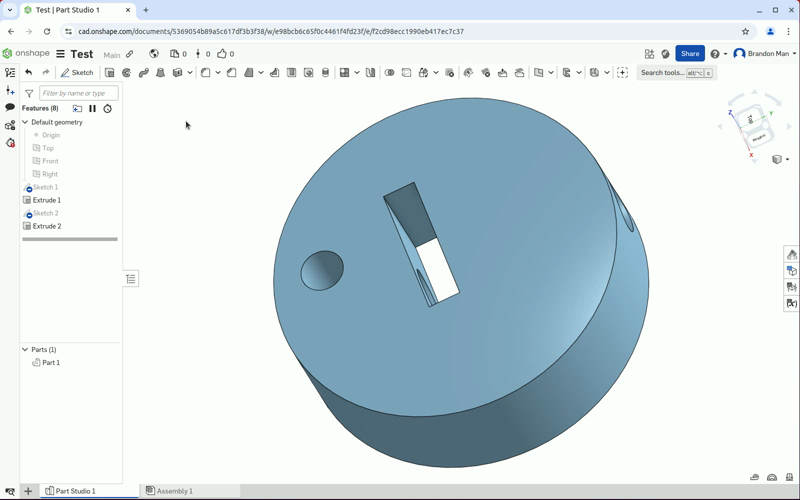
key(up, 2)
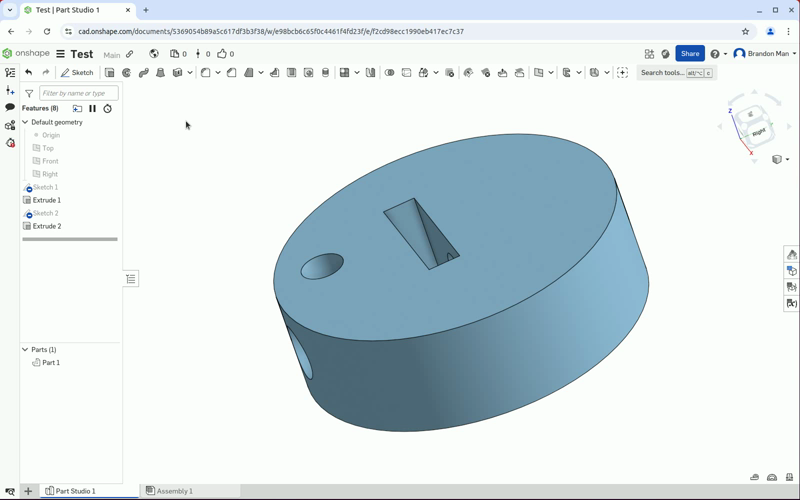
key(right, 2)
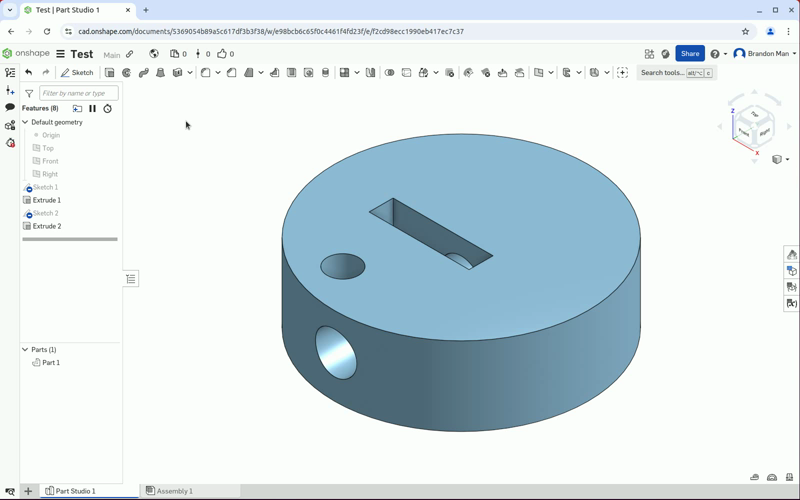
mouse_move(73, 189)
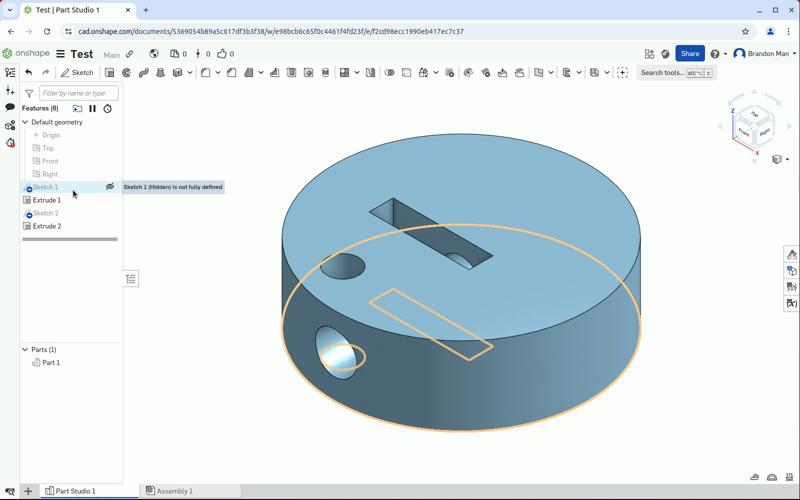
click(73, 189)